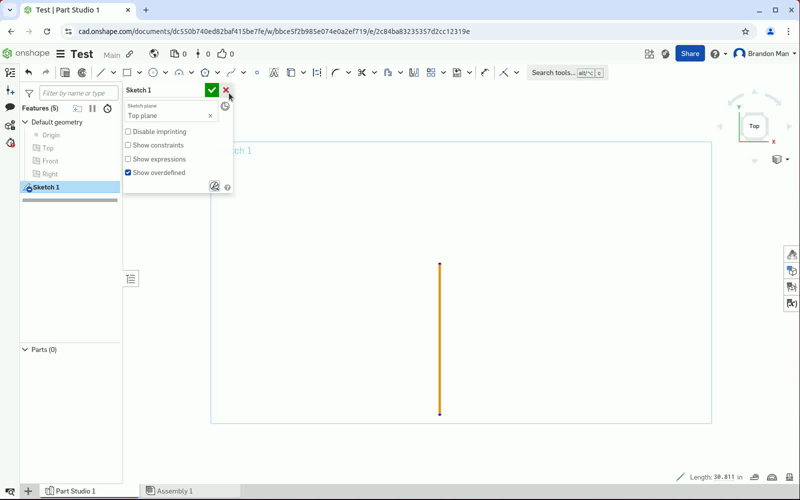
key(shift+h)
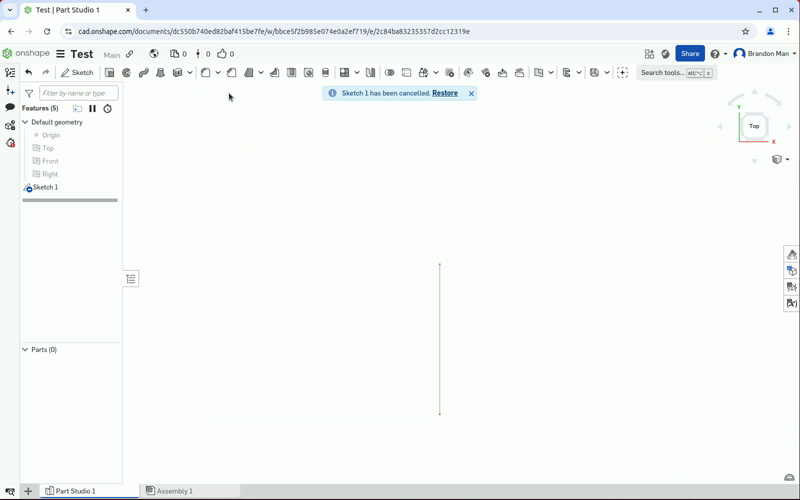
key(shift+s)
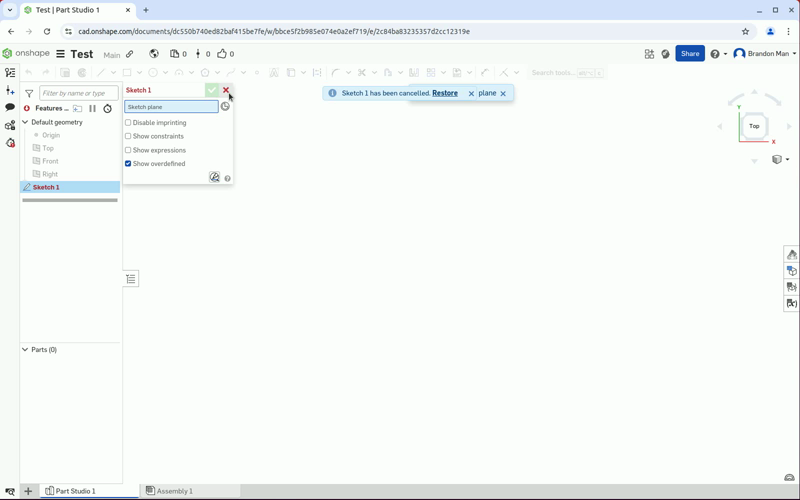
mouse_move(73, 150)
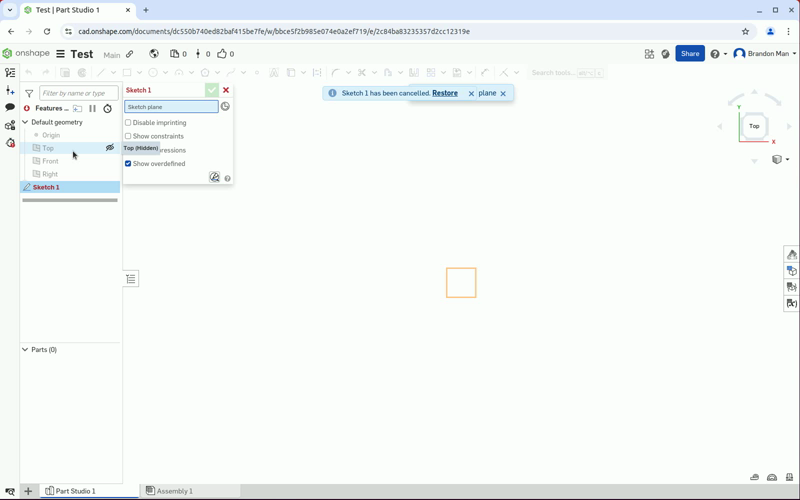
click(73, 150)
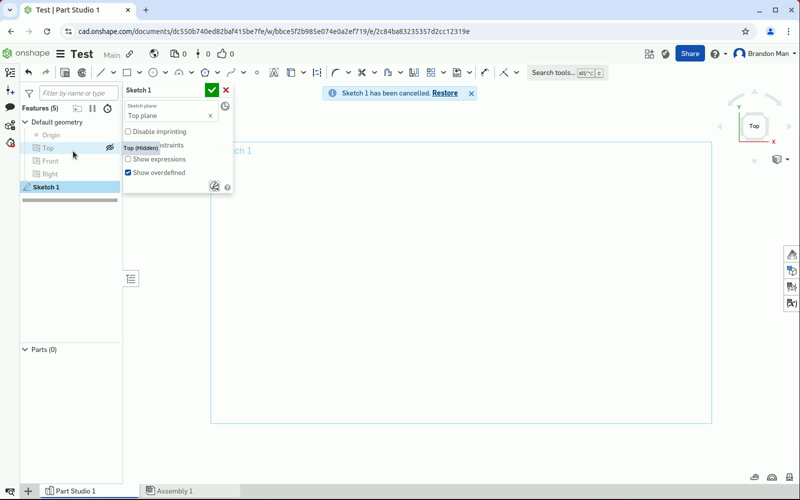
mouse_move(73, 352)
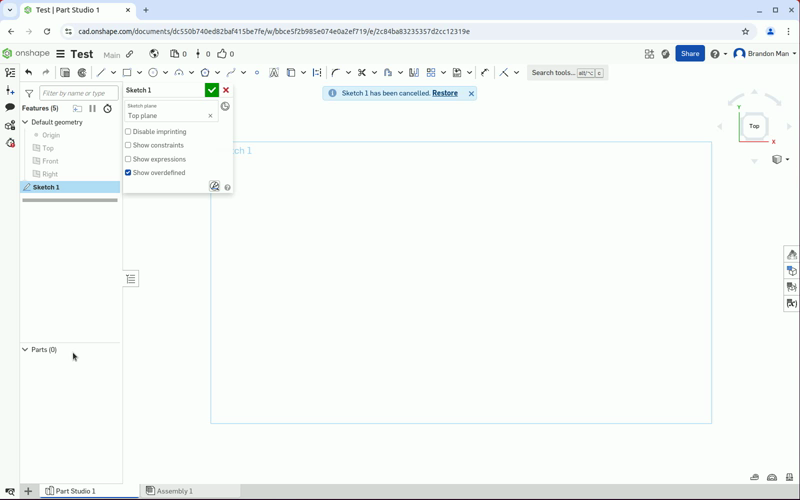
key(y)
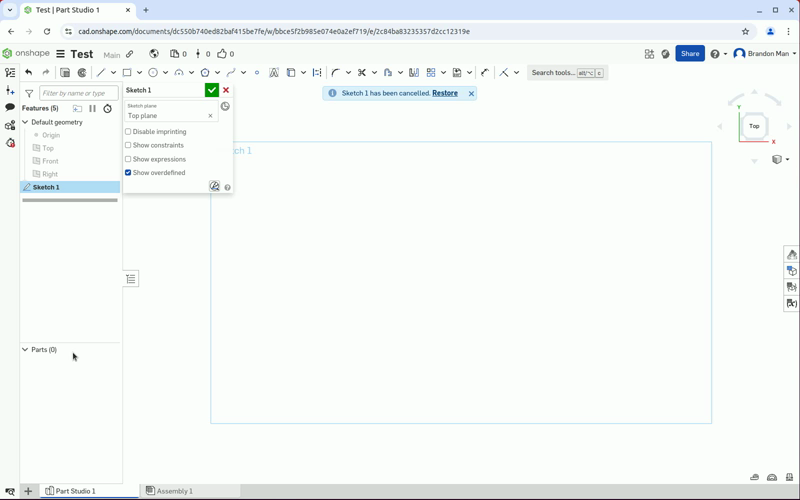
key(c)
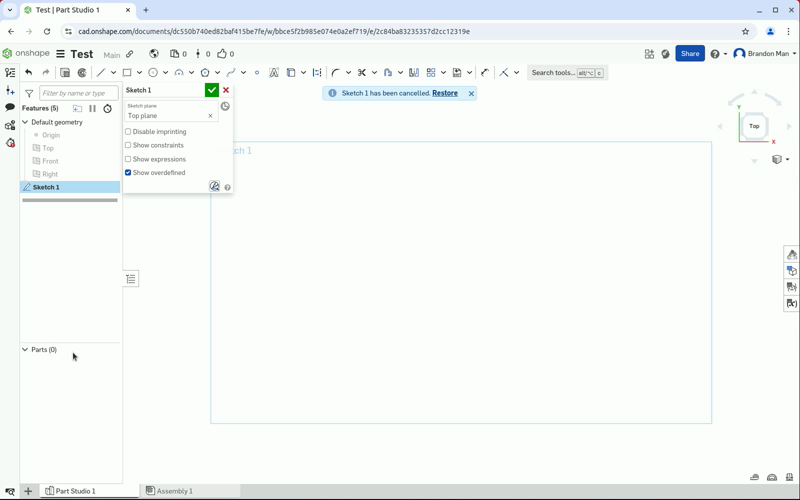
key_down(shift)
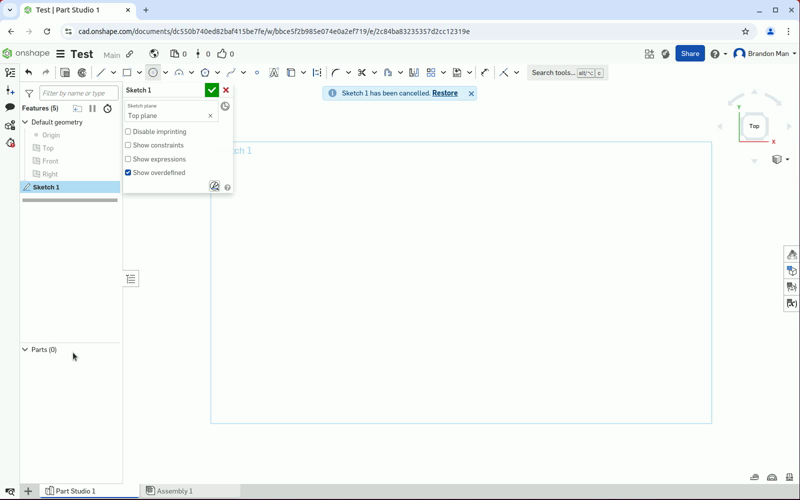
mouse_move(461, 282)
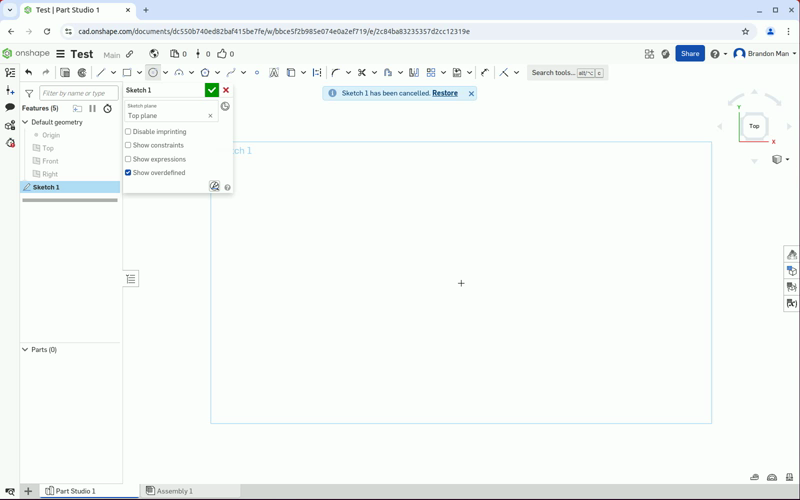
click(461, 282)
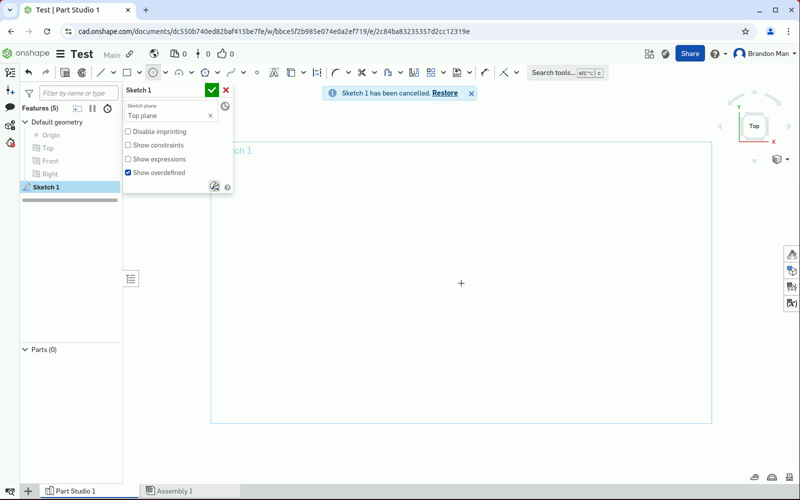
key_up(shift)
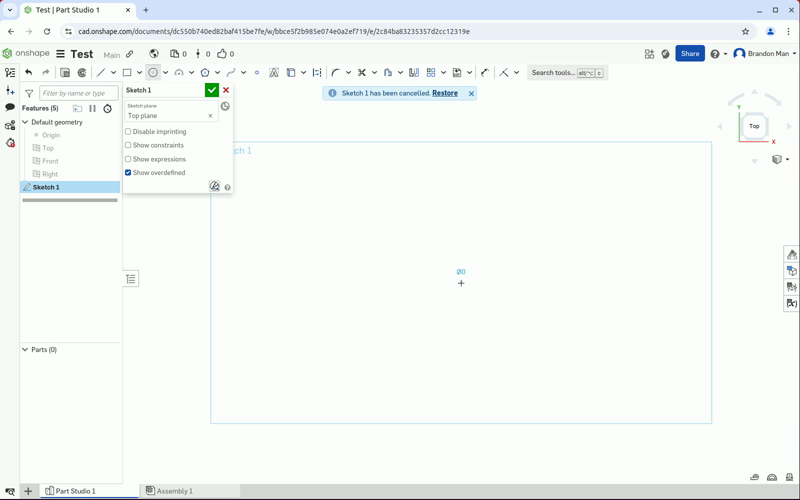
mouse_move(574, 282)
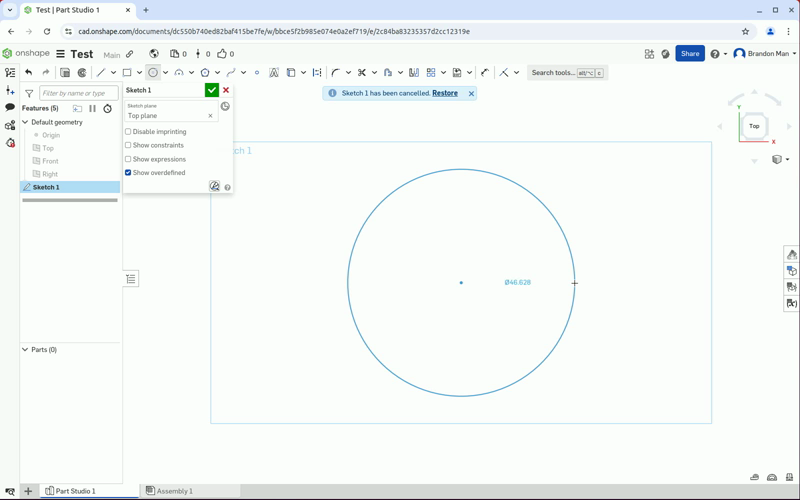
click(574, 282)
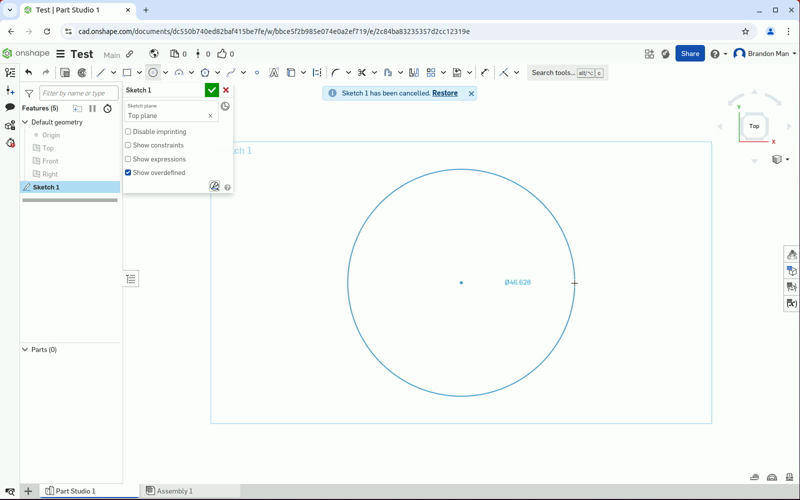
key(esc)
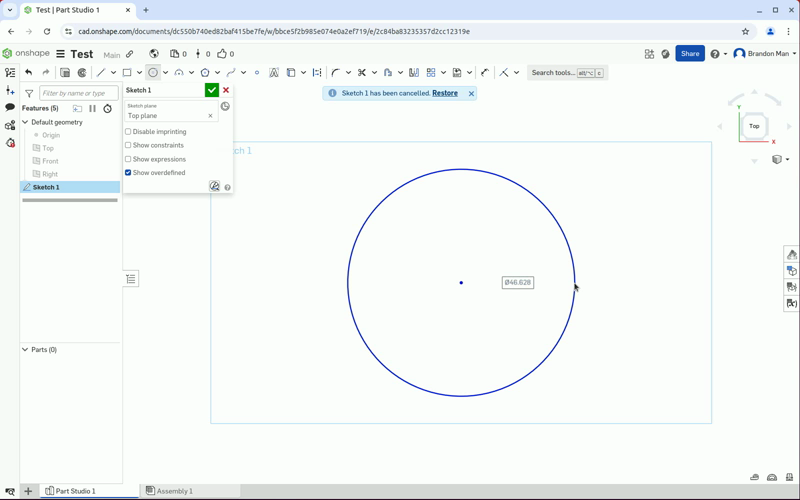
key(c)
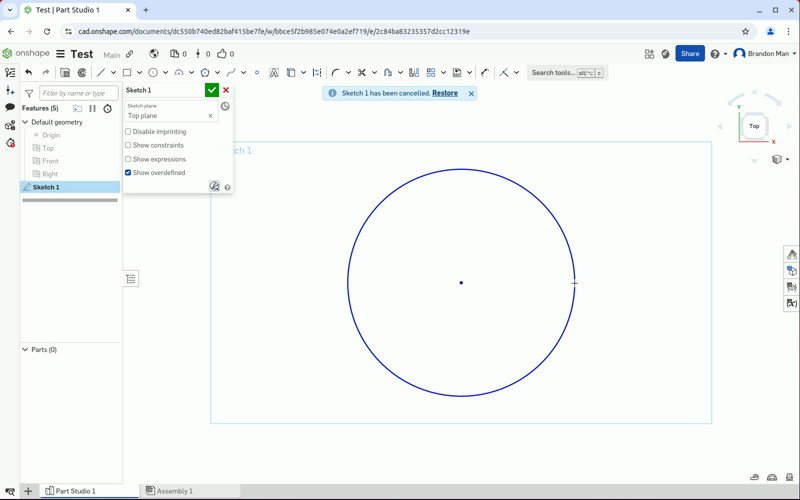
key_down(shift)
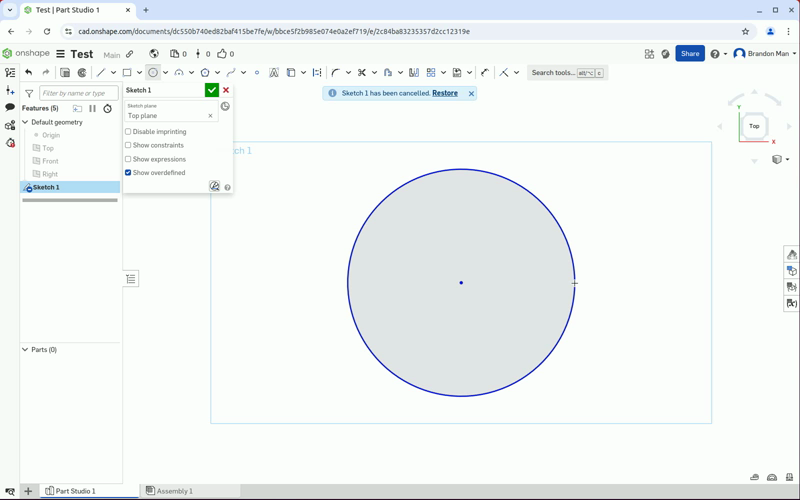
mouse_move(461, 282)
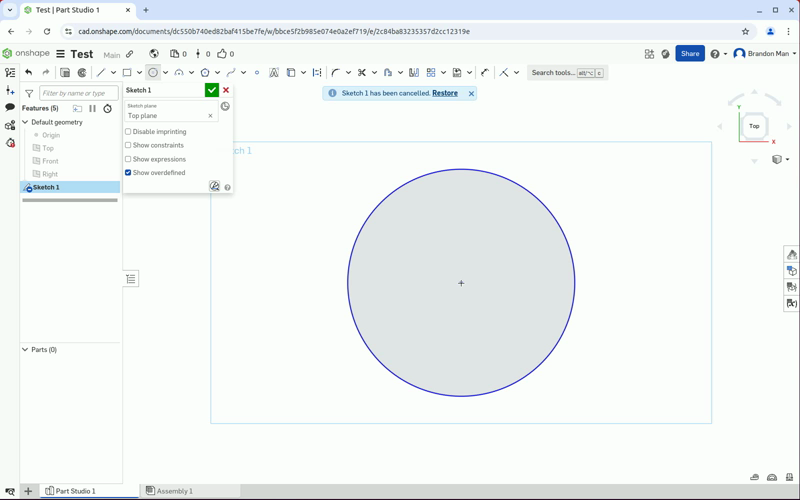
click(461, 282)
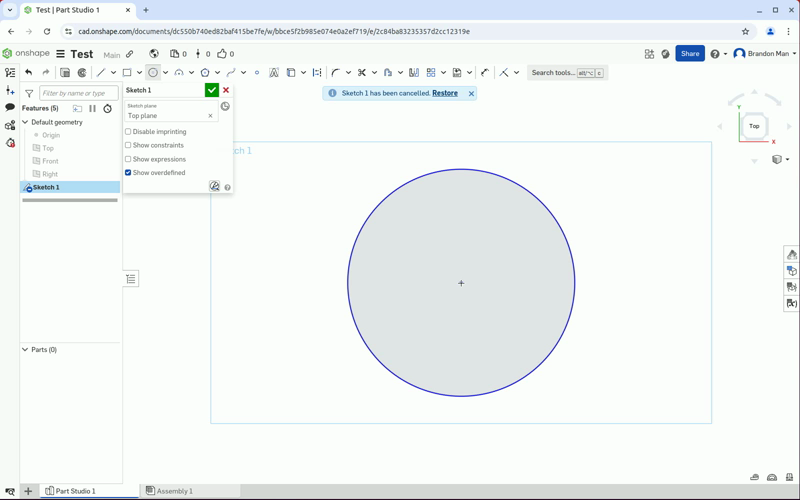
key_up(shift)
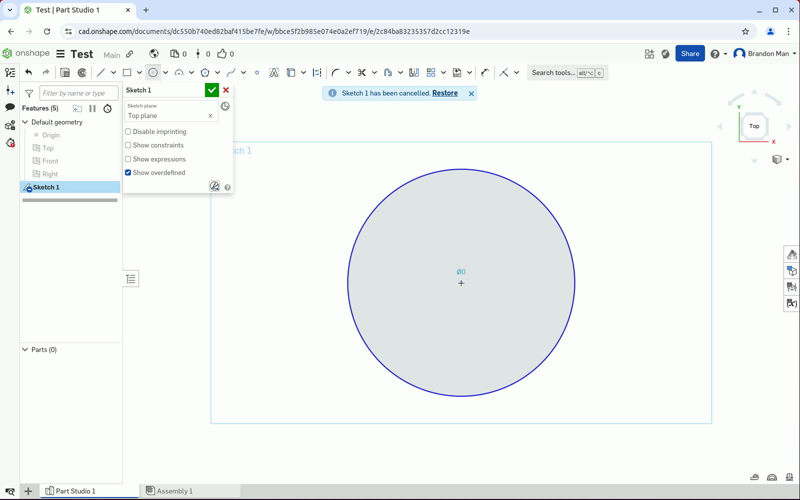
mouse_move(475, 282)
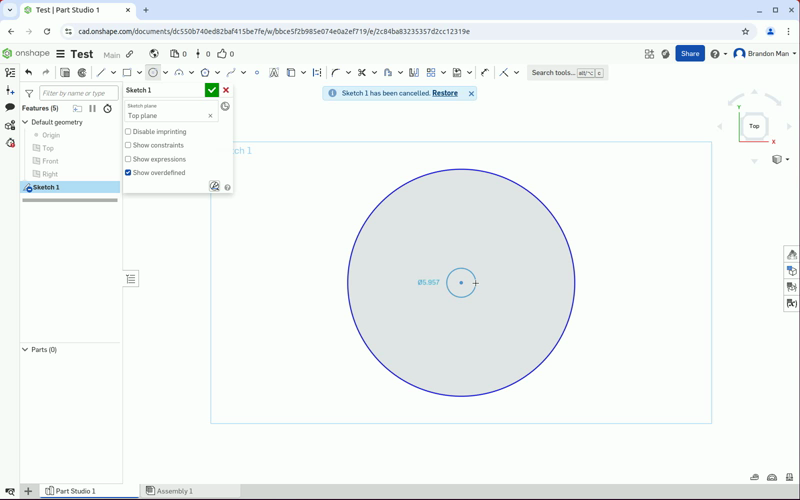
click(475, 282)
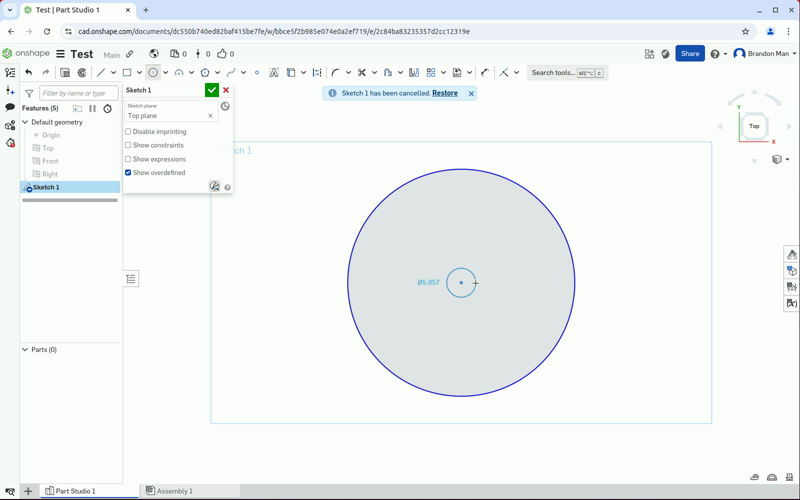
key(esc)
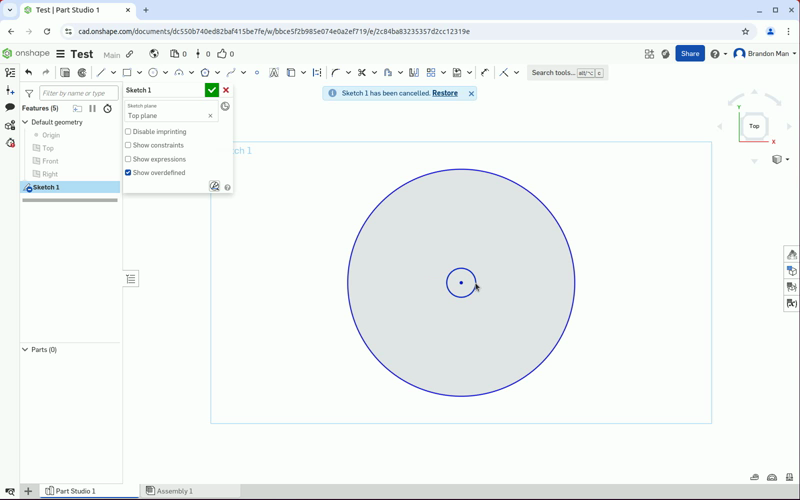
mouse_move(423, 245)
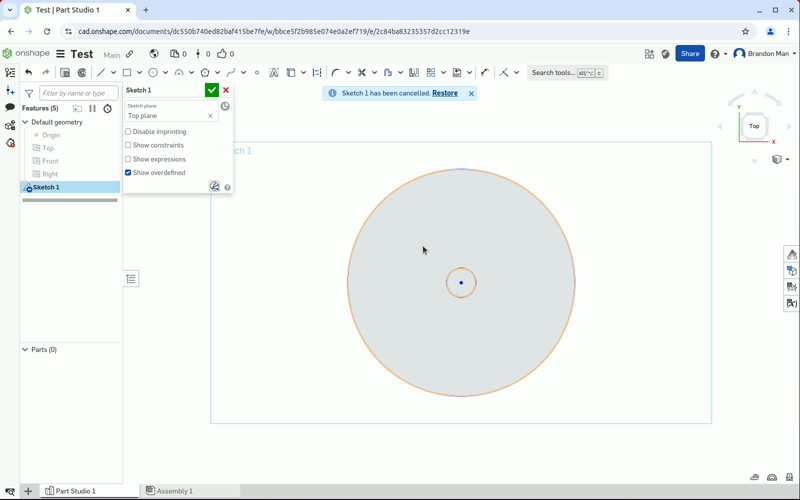
click(423, 245)
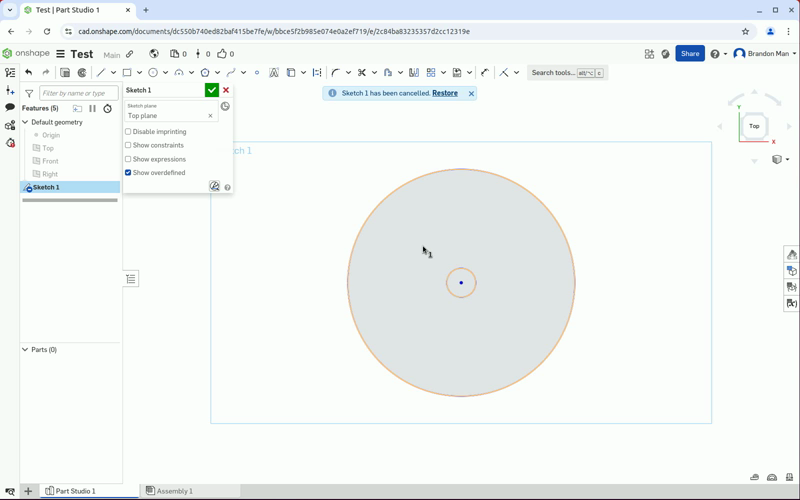
mouse_move(73, 352)
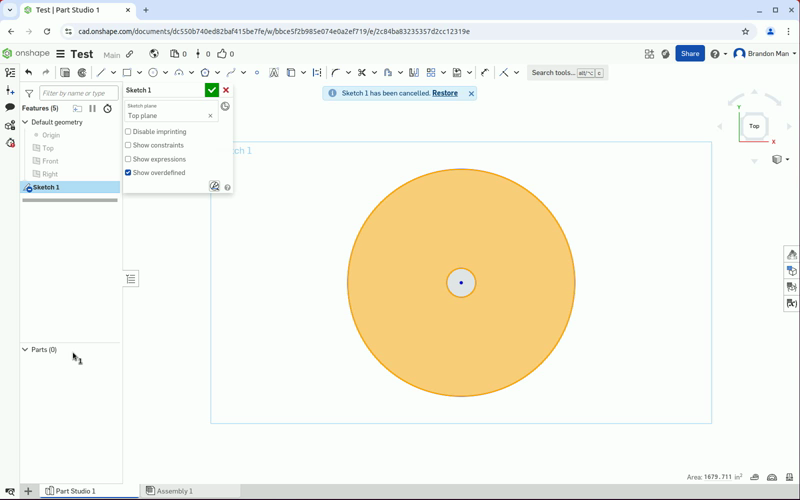
key(shift+y)
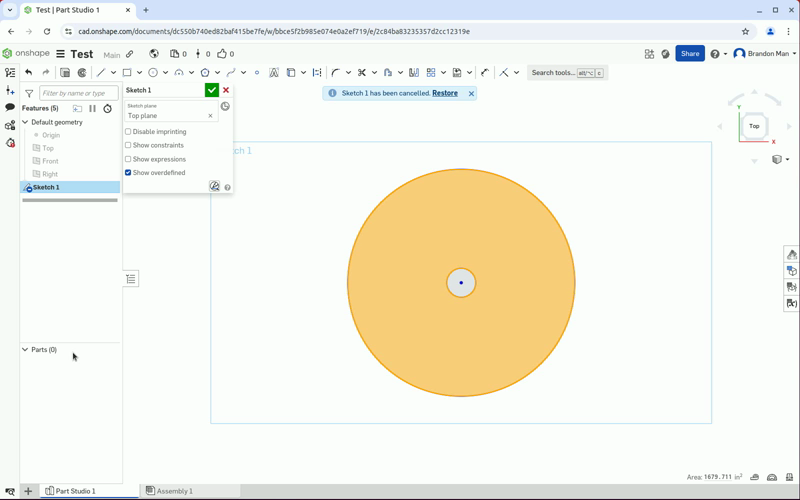
key(shift+e)
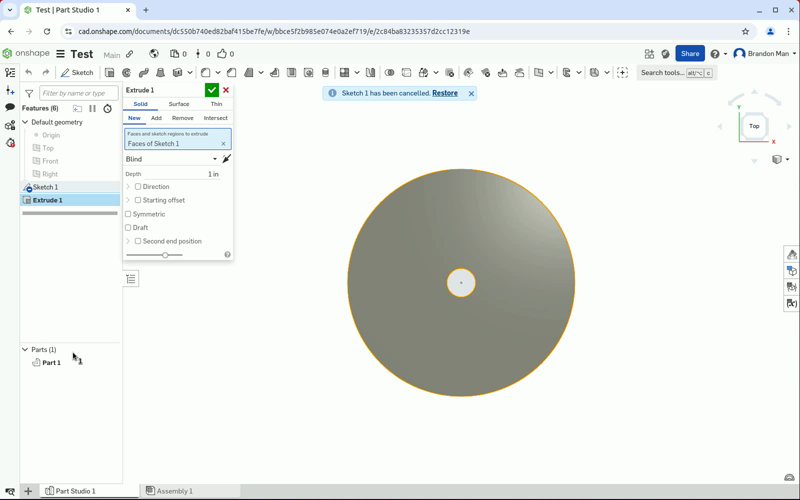
mouse_move(143, 106)
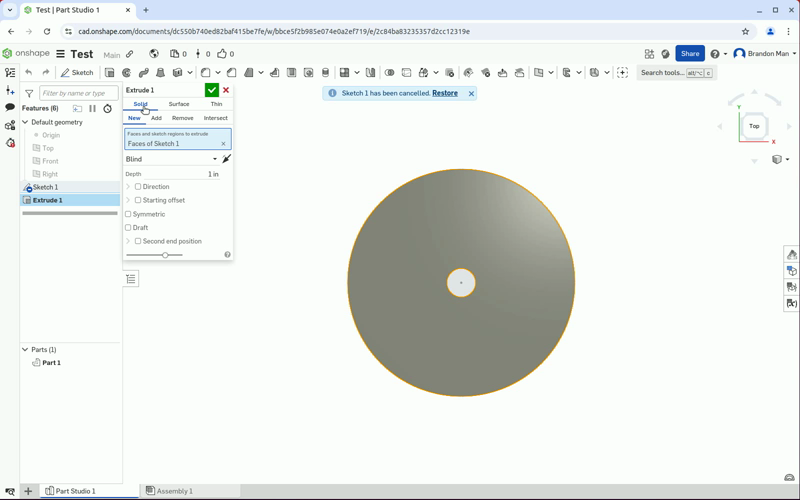
click(143, 106)
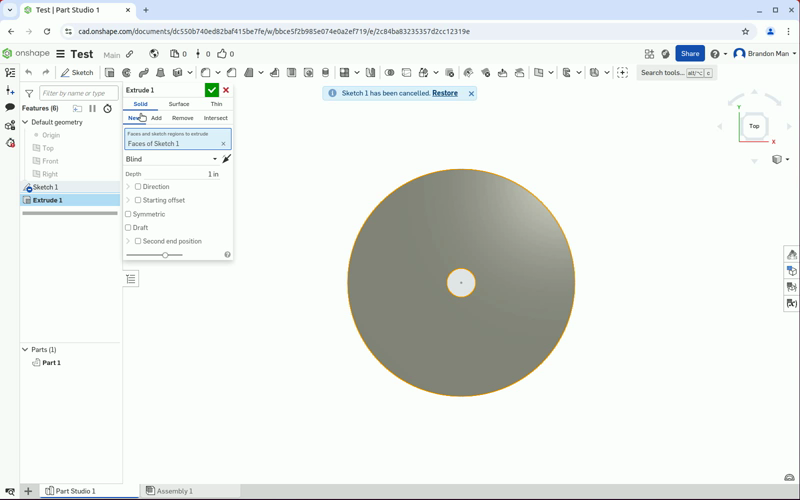
mouse_move(137, 120)
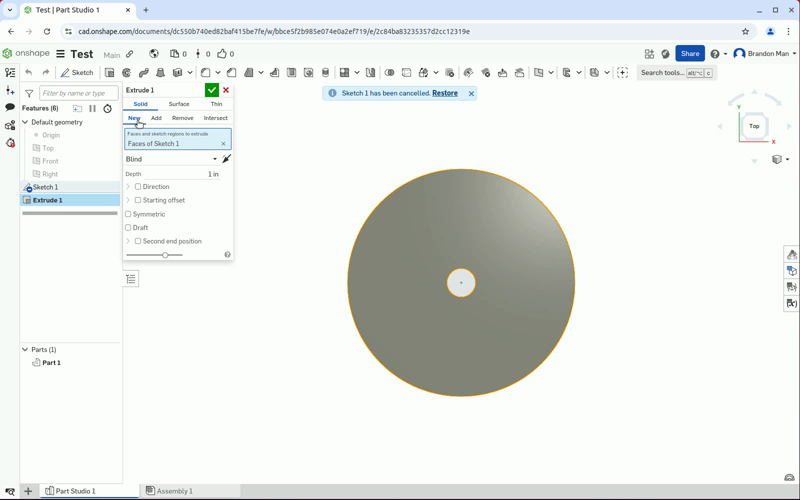
click(137, 120)
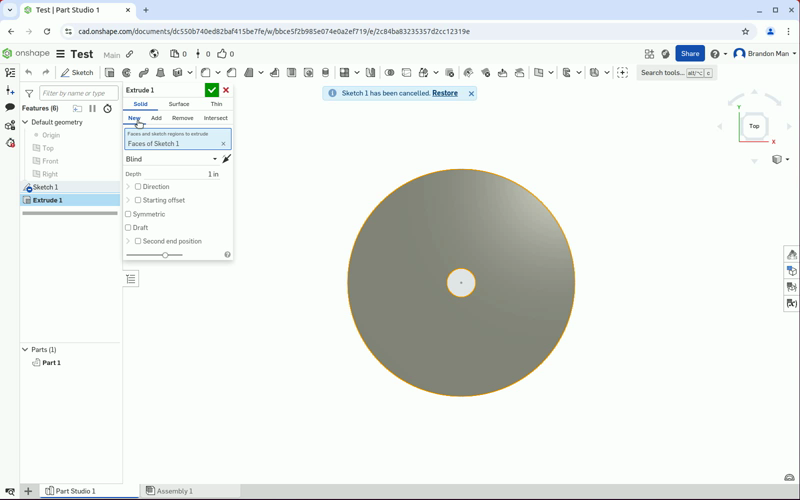
key(tab, 4)
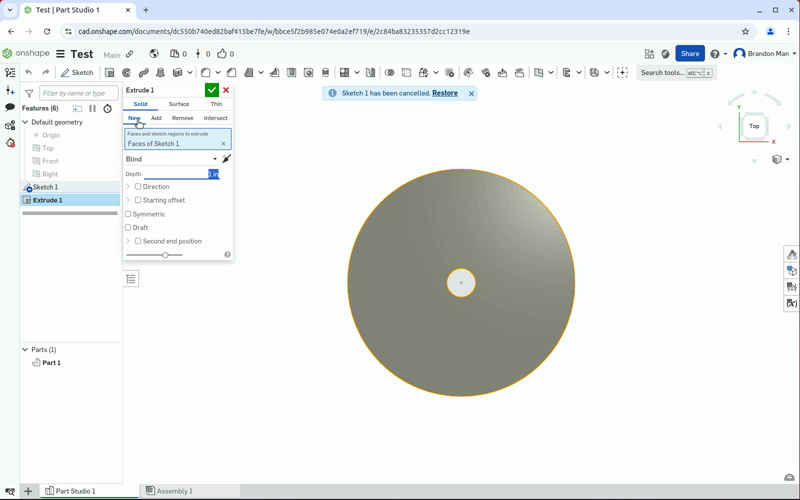
text(0.722)
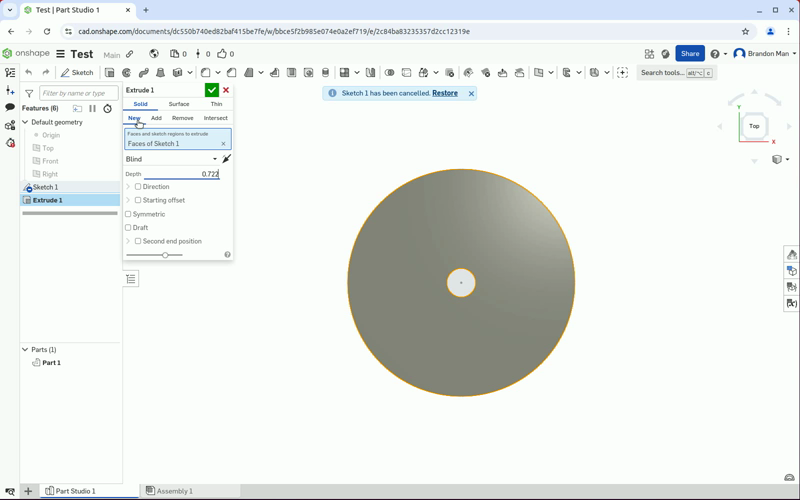
key(enter)
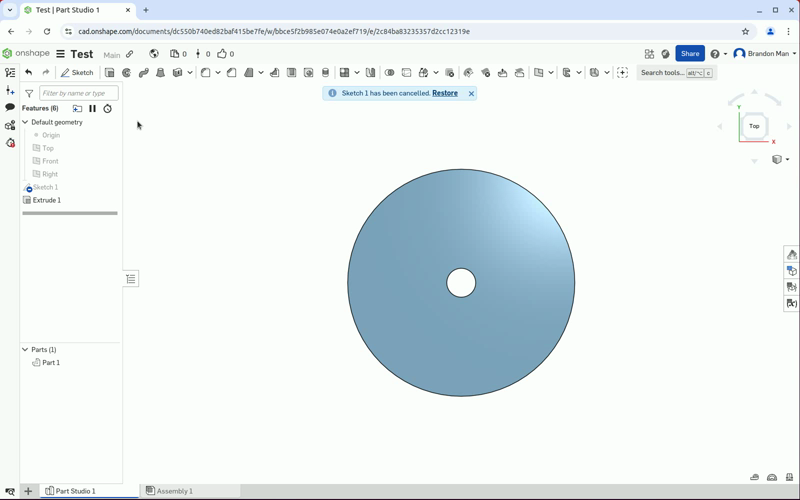
key(shift+h)
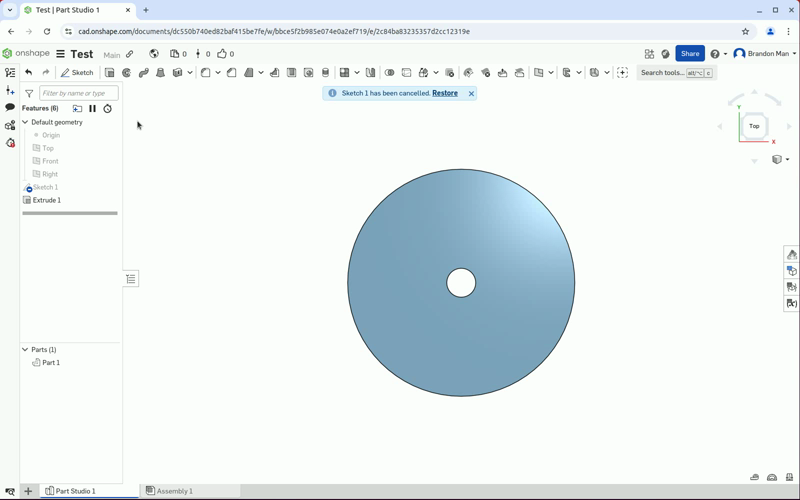
key(shift+h)
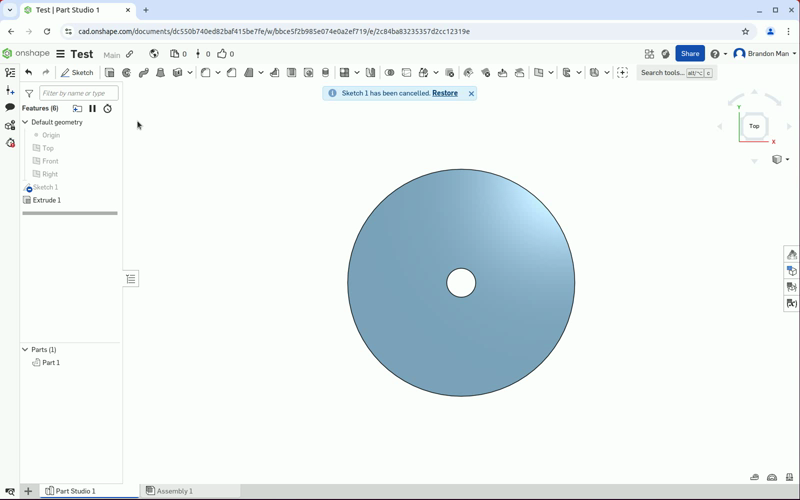
mouse_move(73, 189)
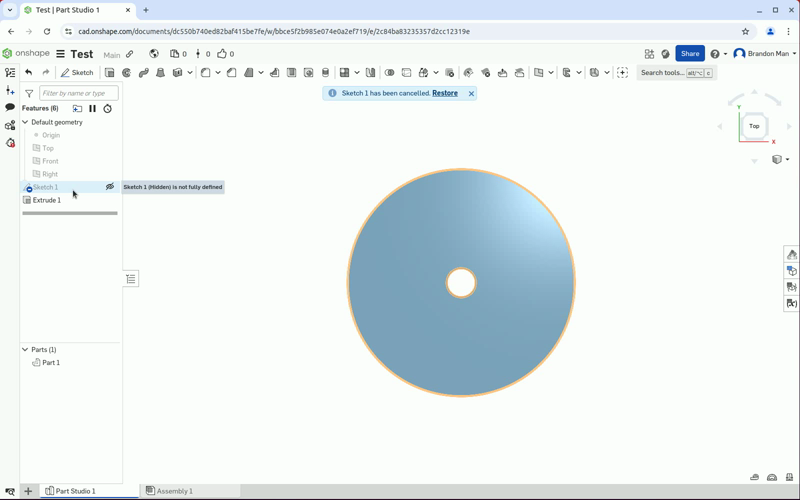
click(73, 189)
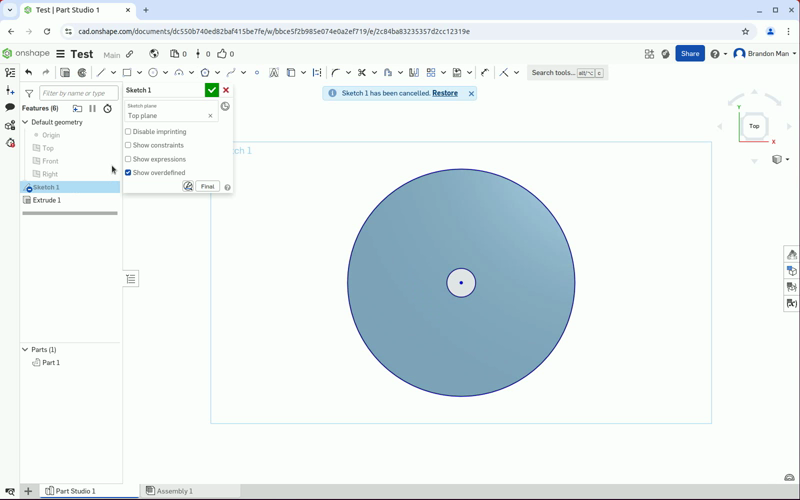
mouse_move(229, 92)
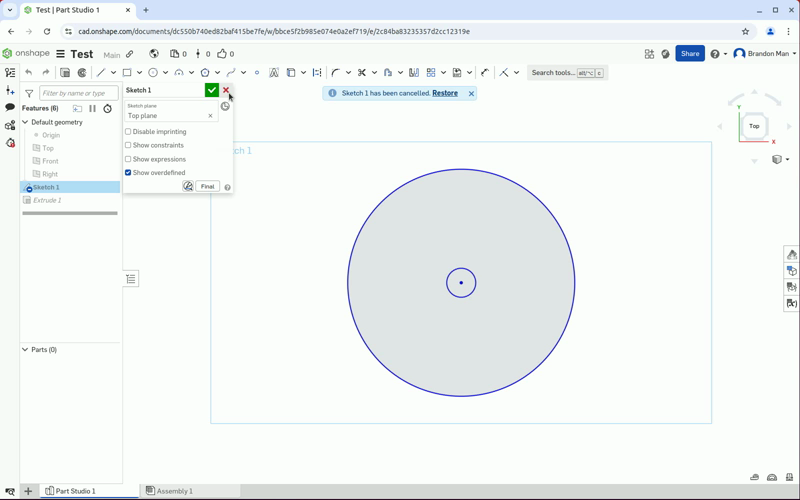
click(229, 92)
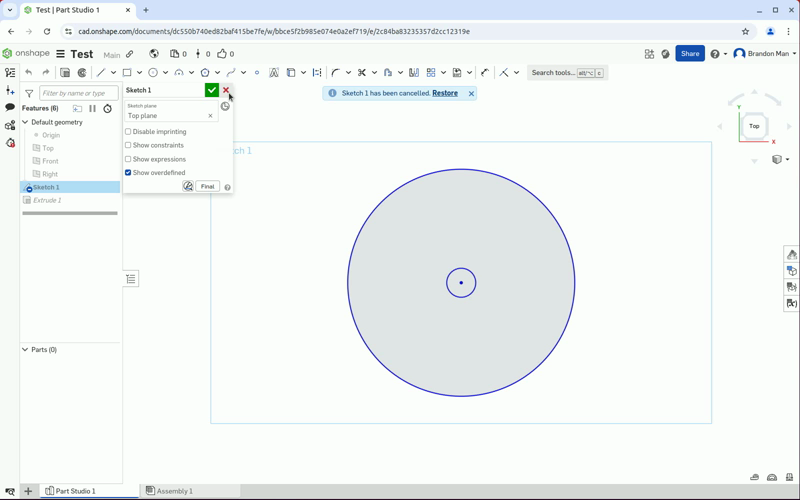
key(shift+s)
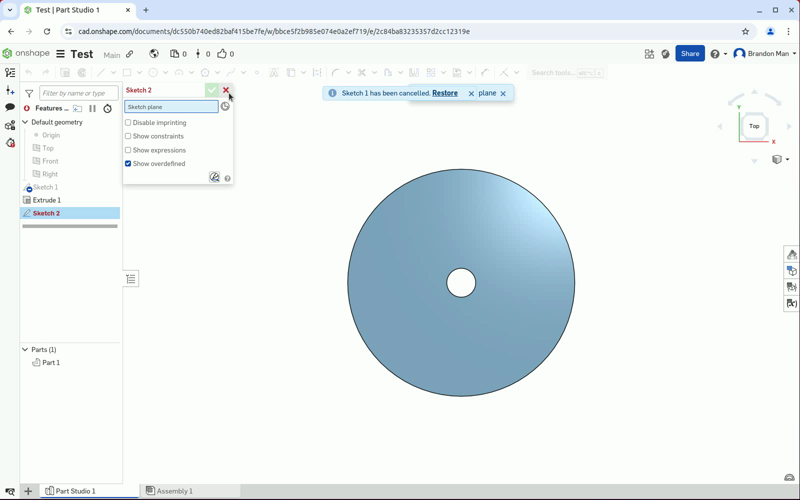
mouse_move(73, 150)
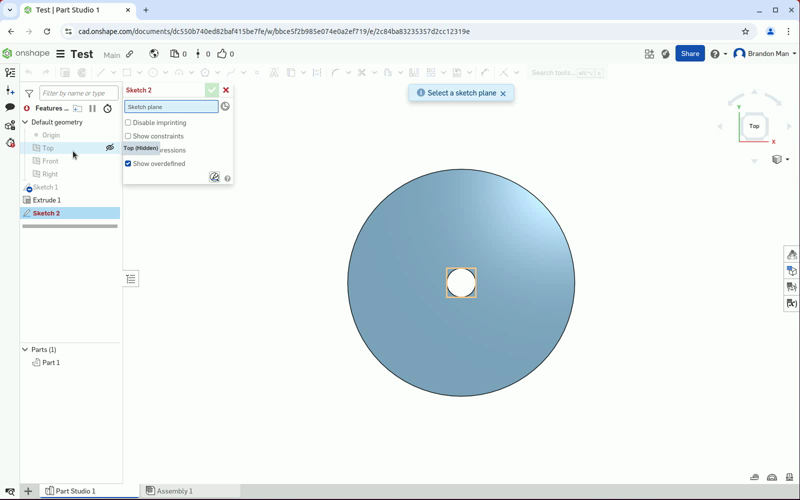
click(73, 150)
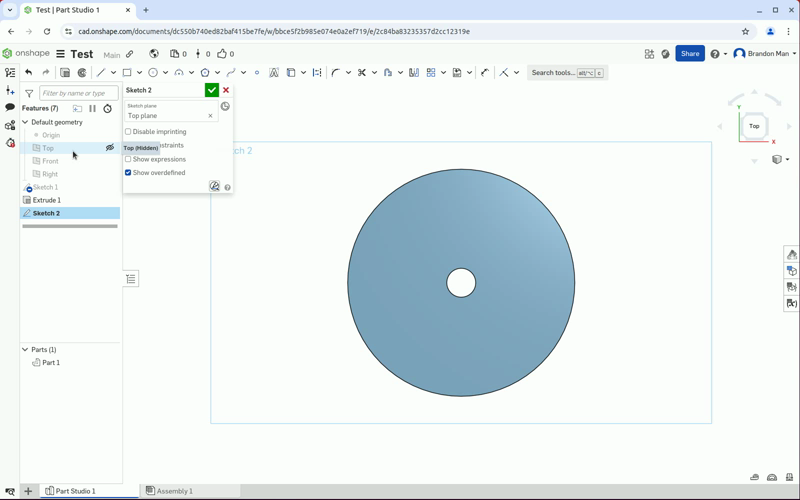
mouse_move(73, 352)
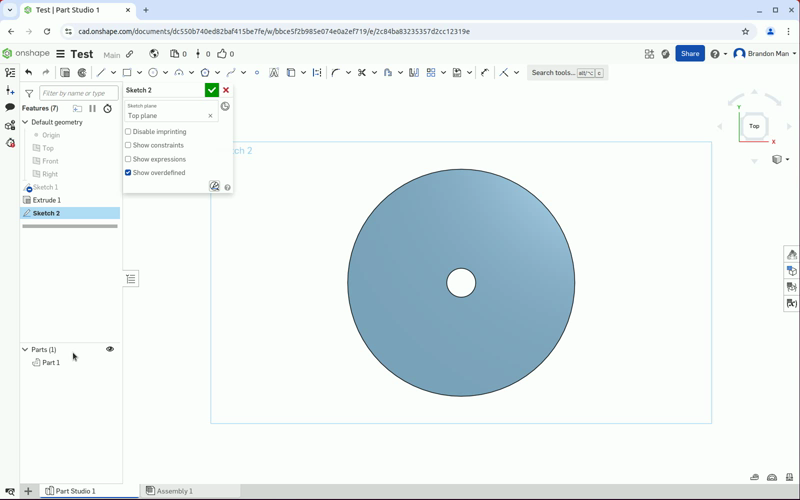
key(y)
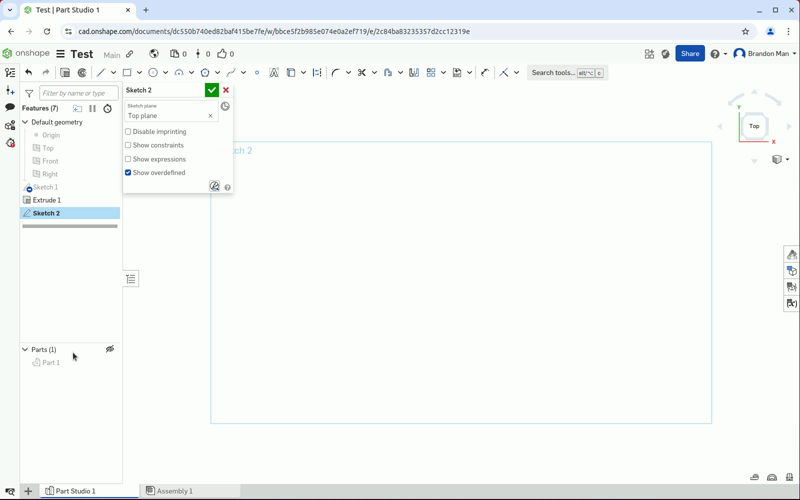
key(c)
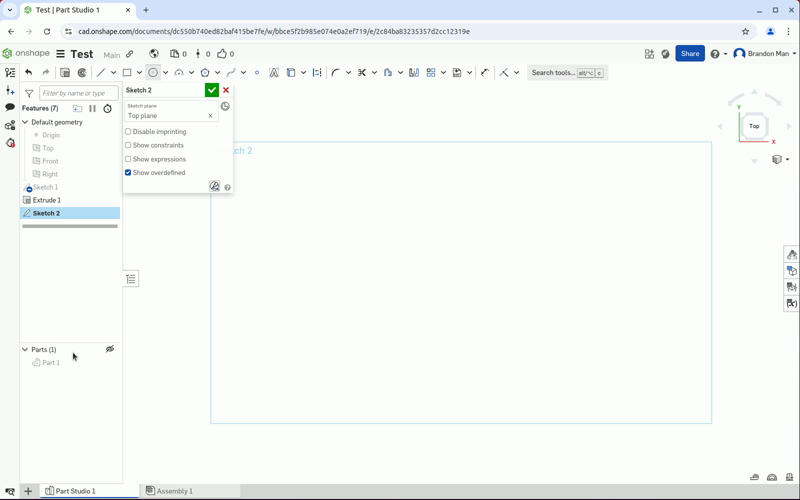
key_down(shift)
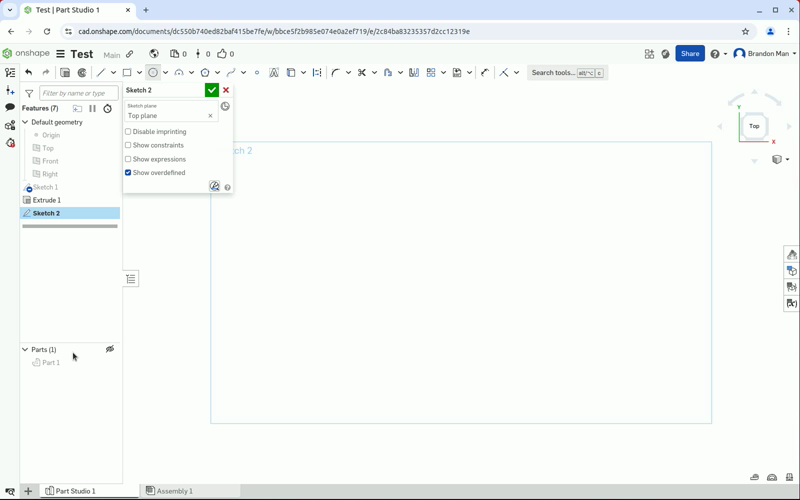
mouse_move(461, 282)
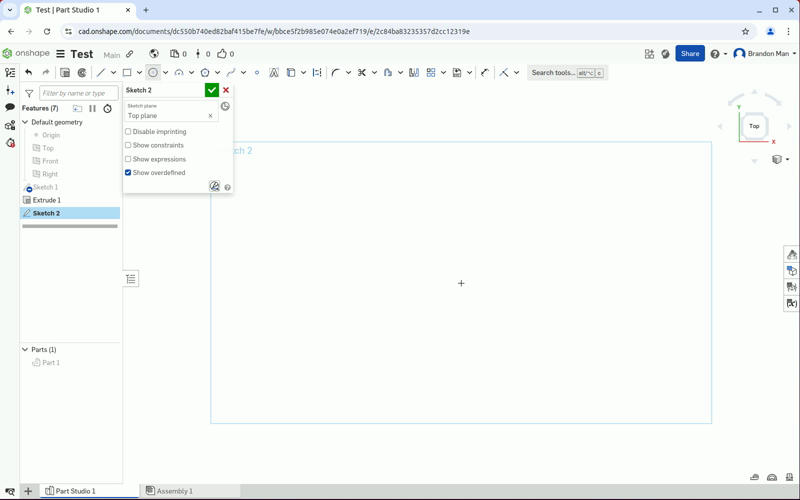
click(461, 282)
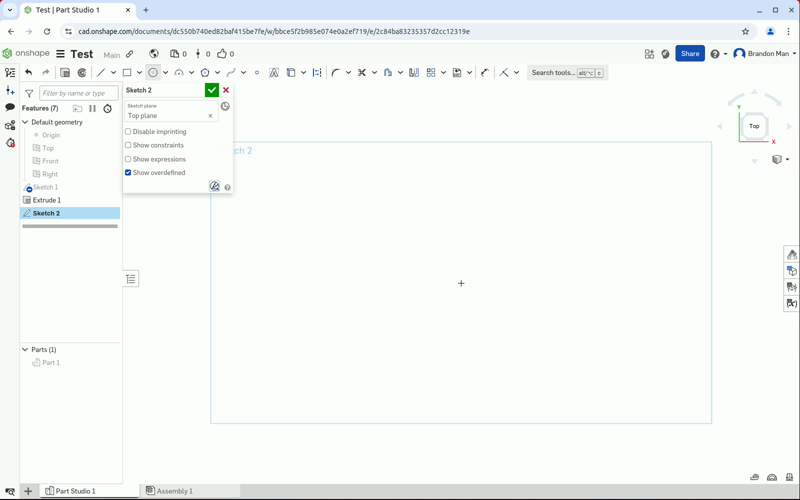
key_up(shift)
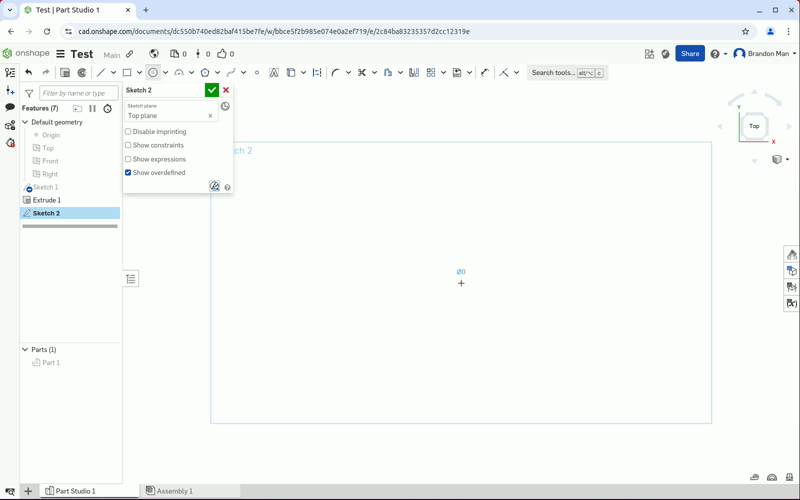
mouse_move(476, 282)
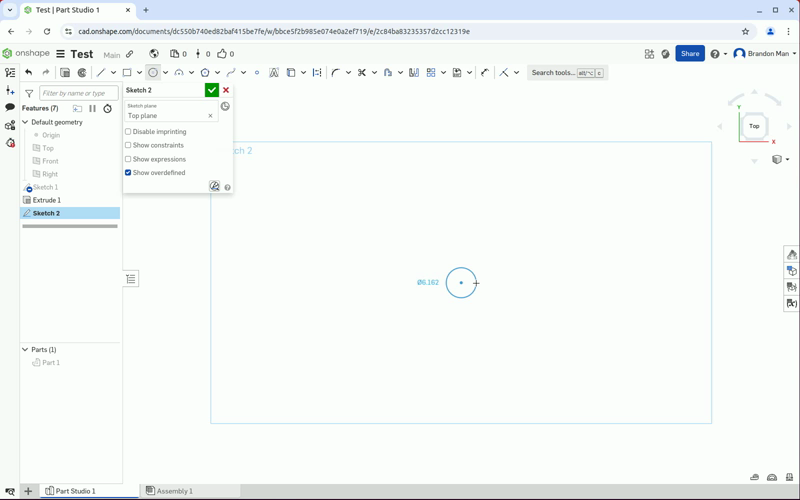
click(476, 282)
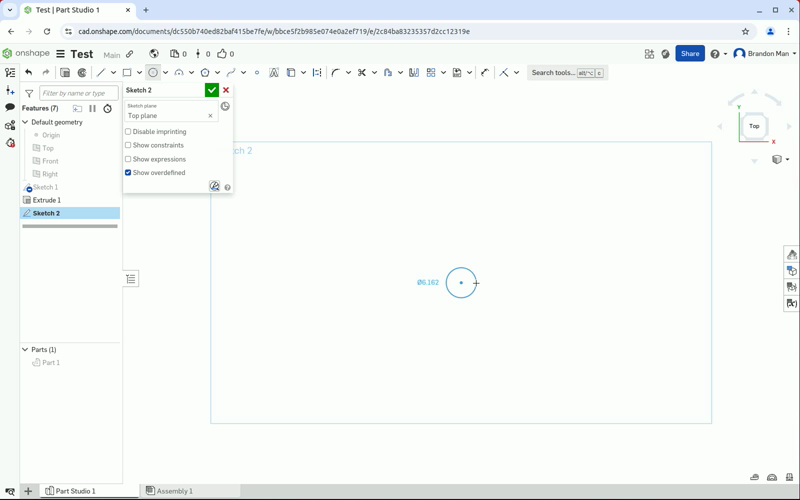
key(esc)
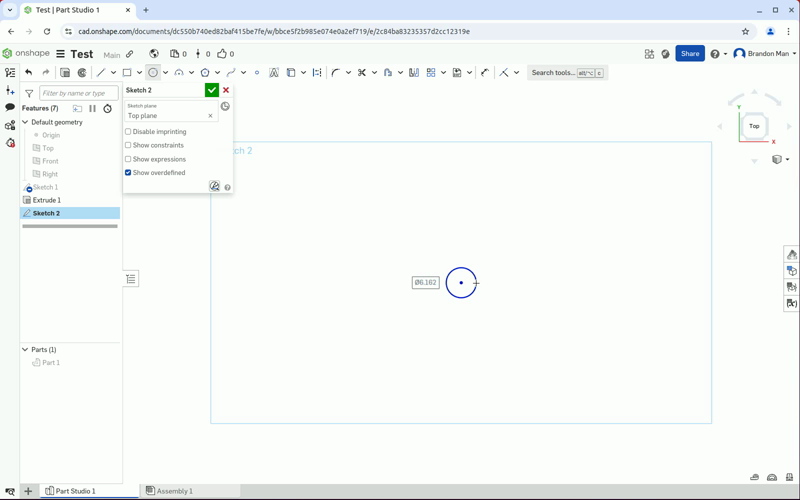
key(c)
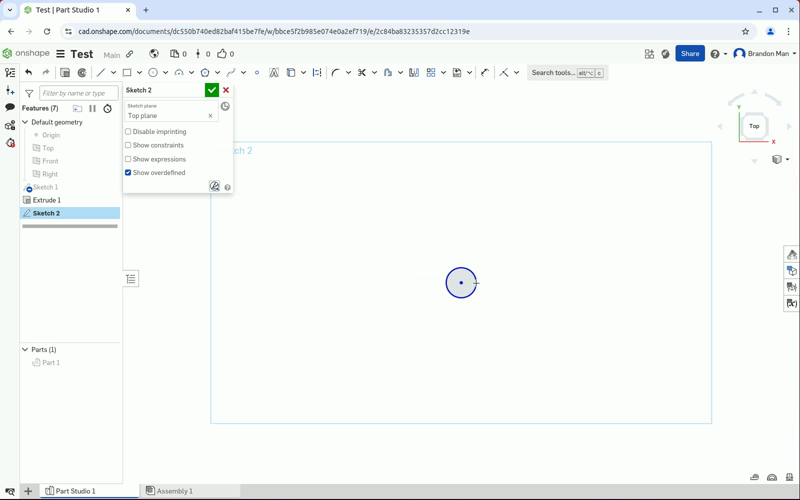
key_down(shift)
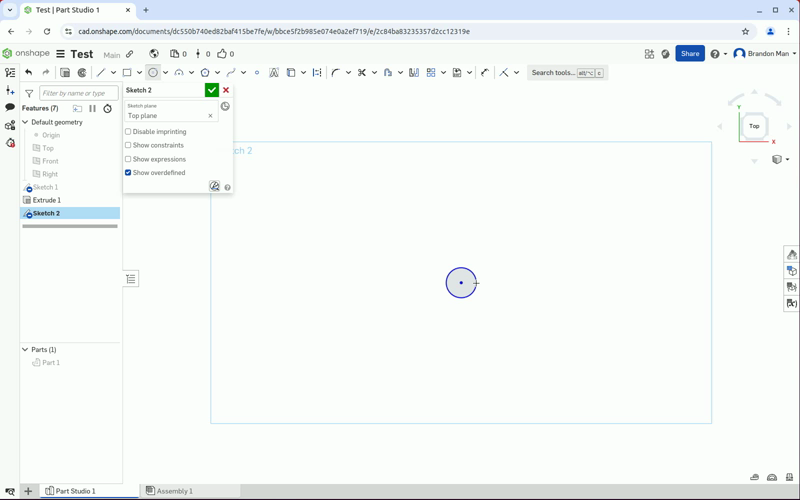
mouse_move(461, 282)
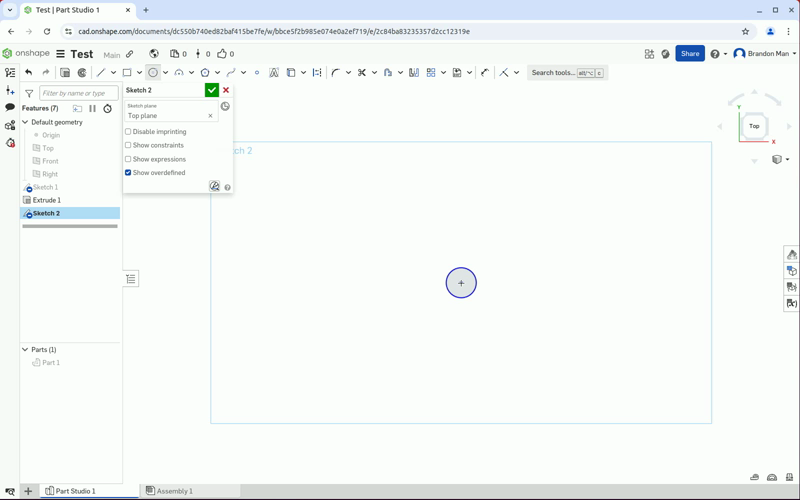
click(461, 282)
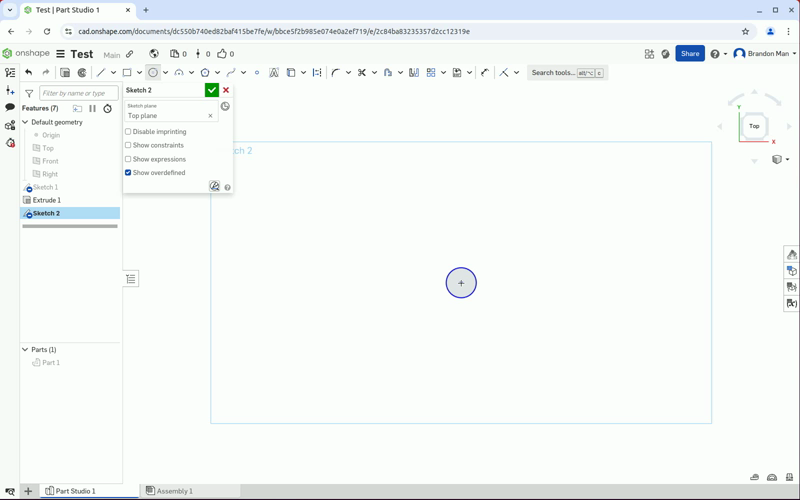
key_up(shift)
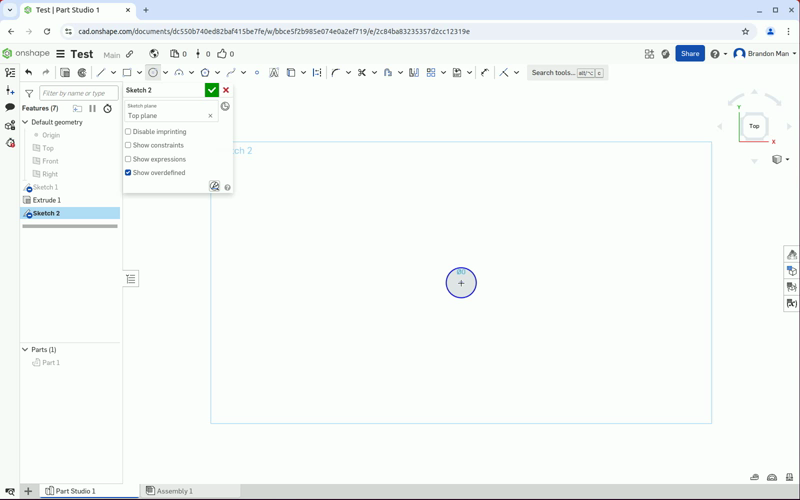
mouse_move(464, 282)
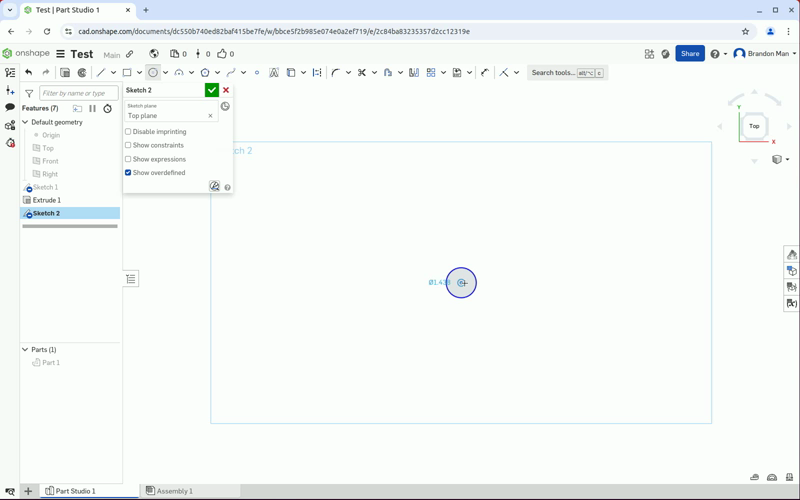
scroll(6)
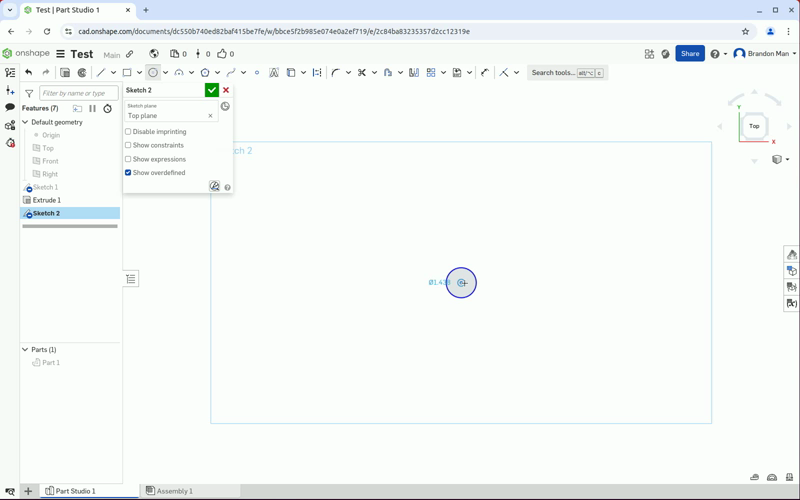
scroll(6)
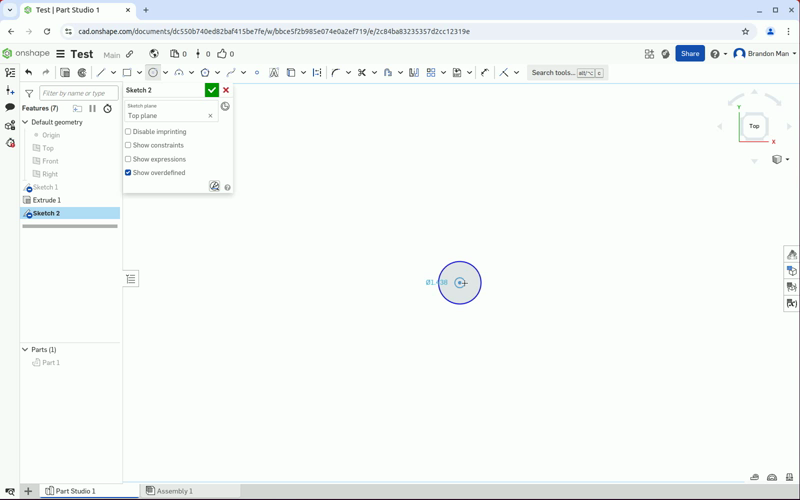
scroll(6)
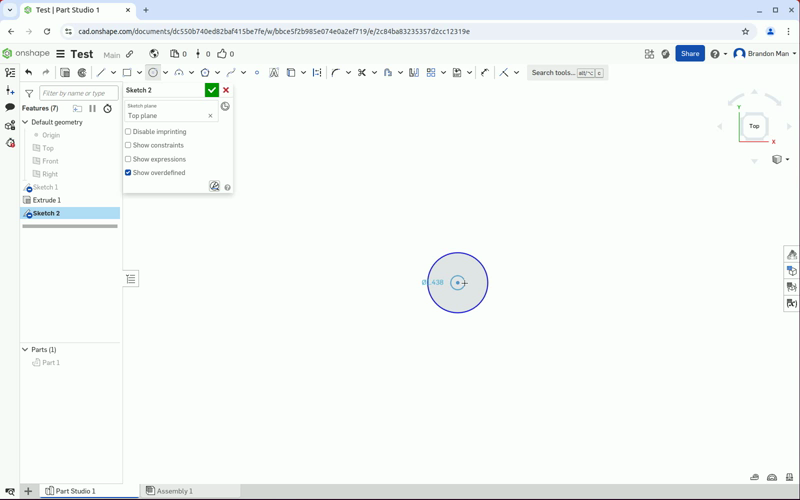
scroll(6)
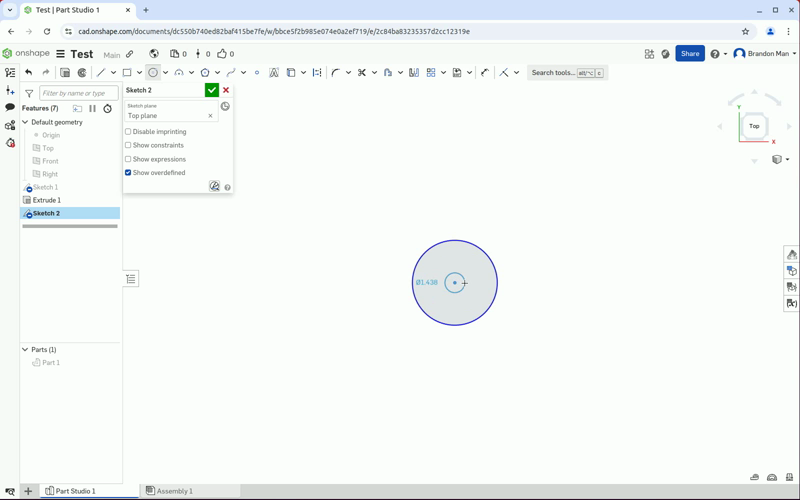
scroll(6)
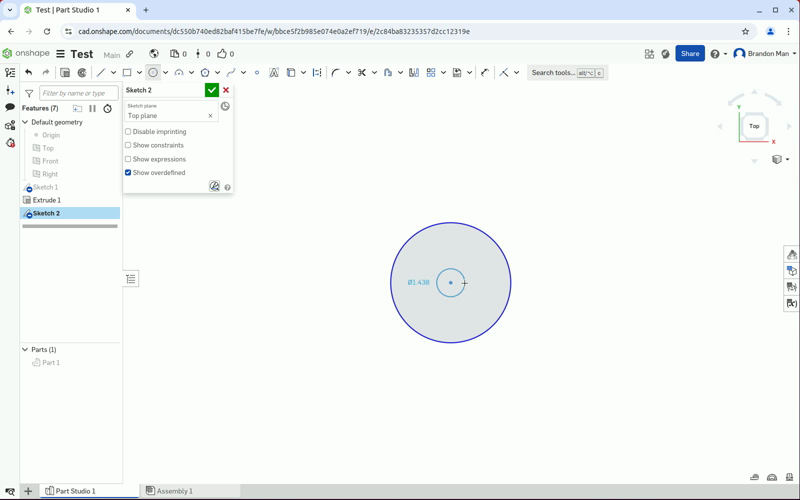
scroll(6)
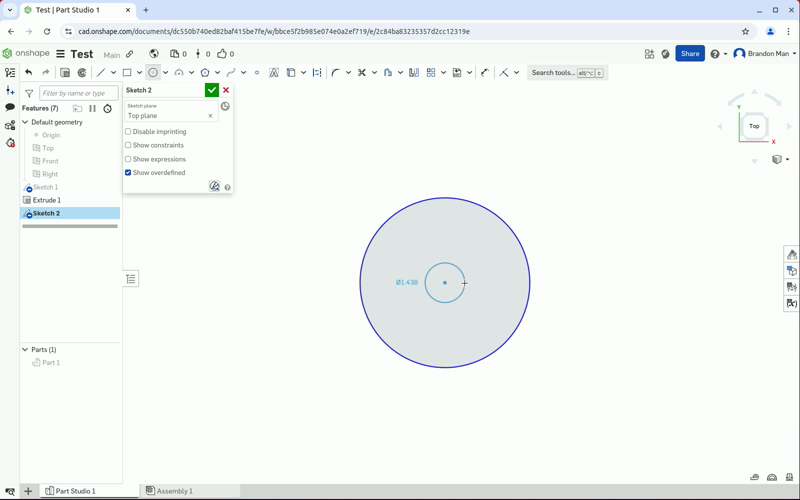
scroll(6)
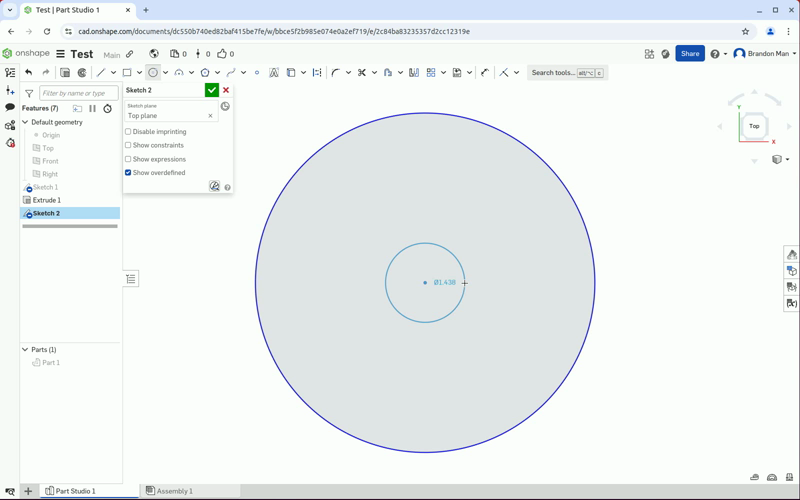
click(464, 282)
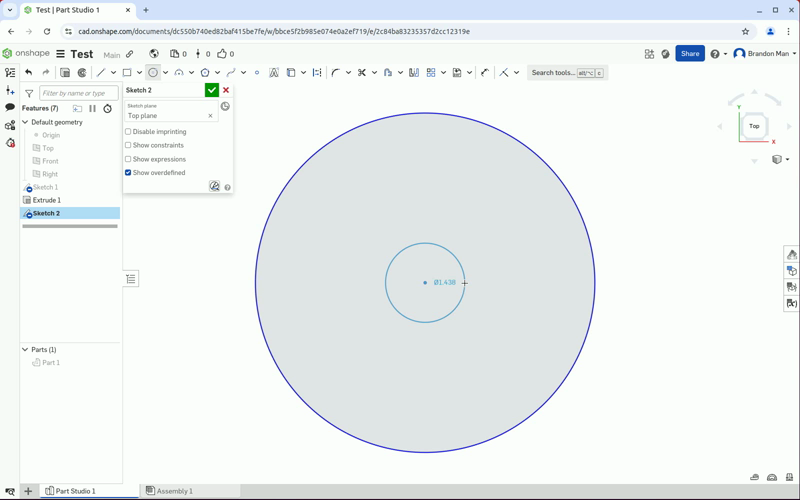
scroll(-6)
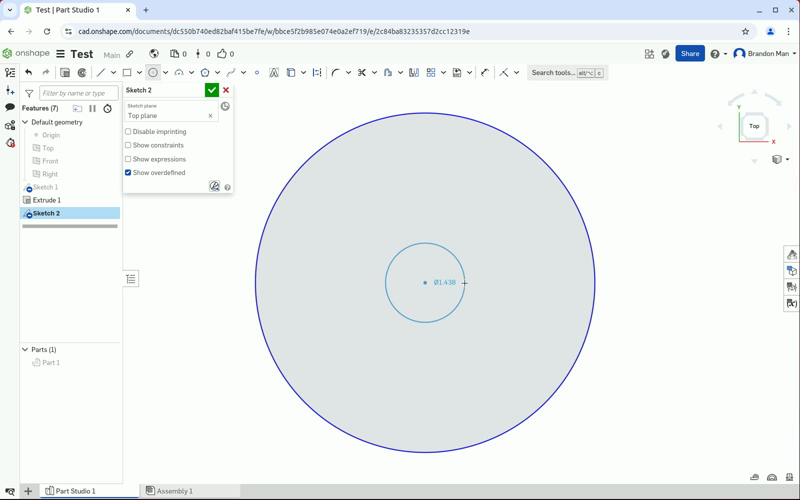
scroll(-6)
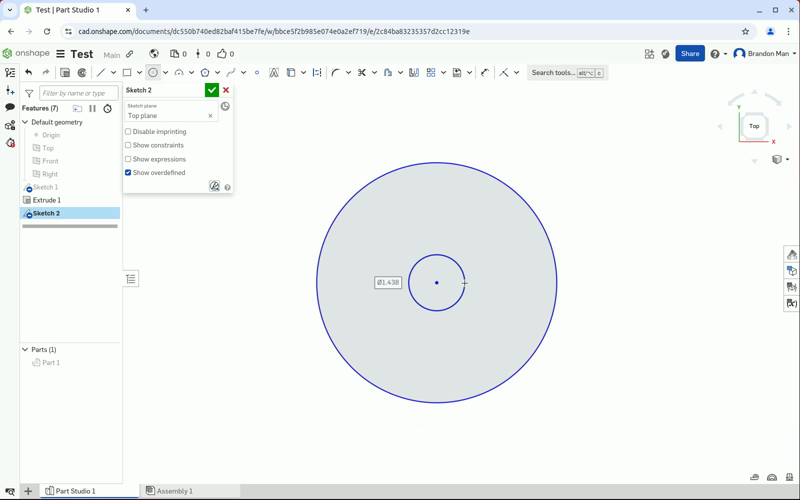
scroll(-6)
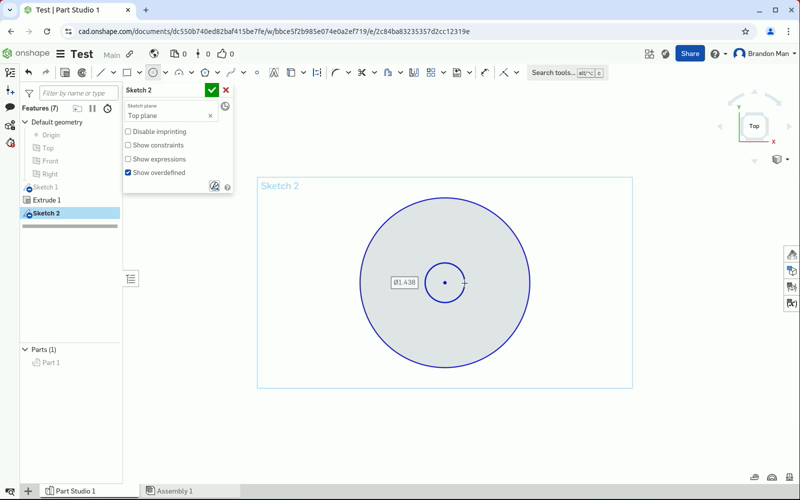
scroll(-6)
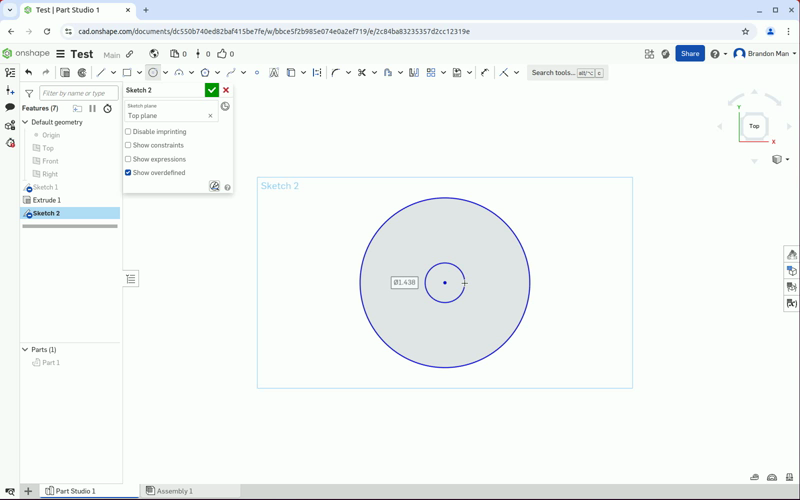
scroll(-6)
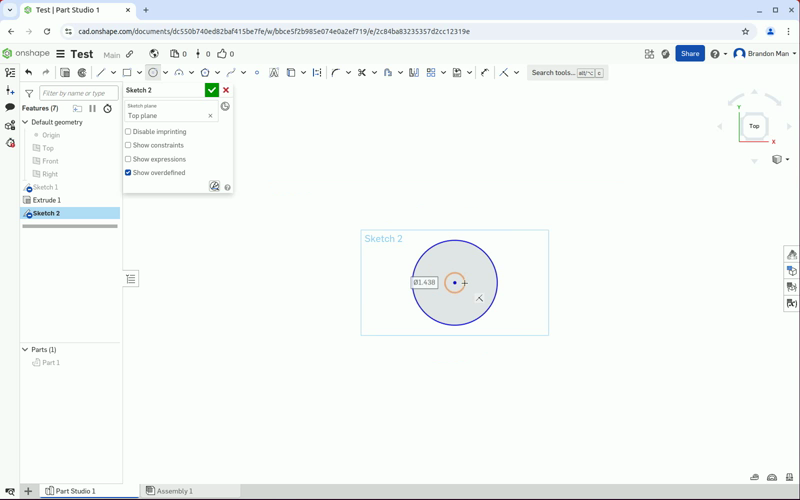
scroll(-6)
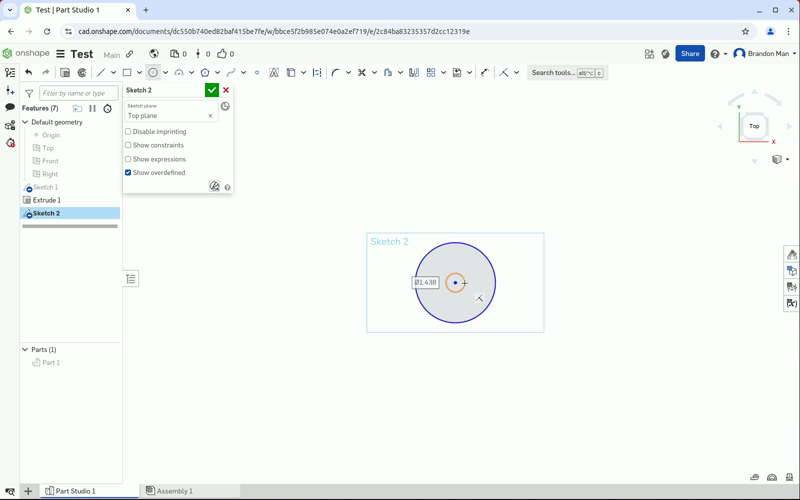
scroll(-6)
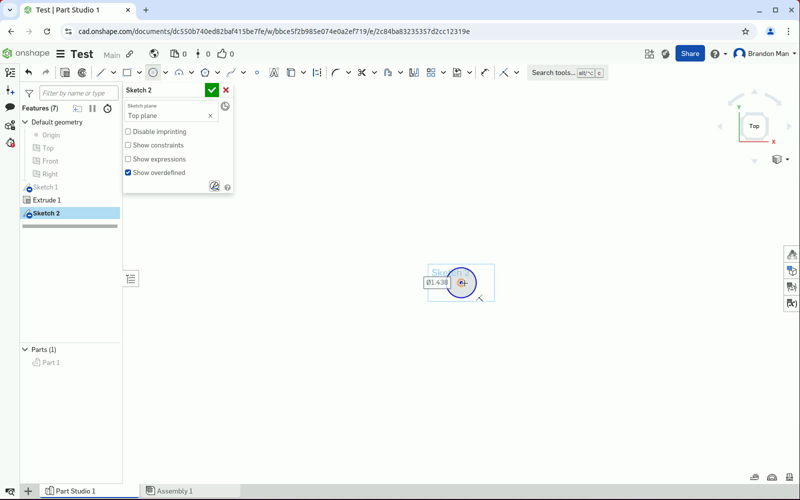
key(esc)
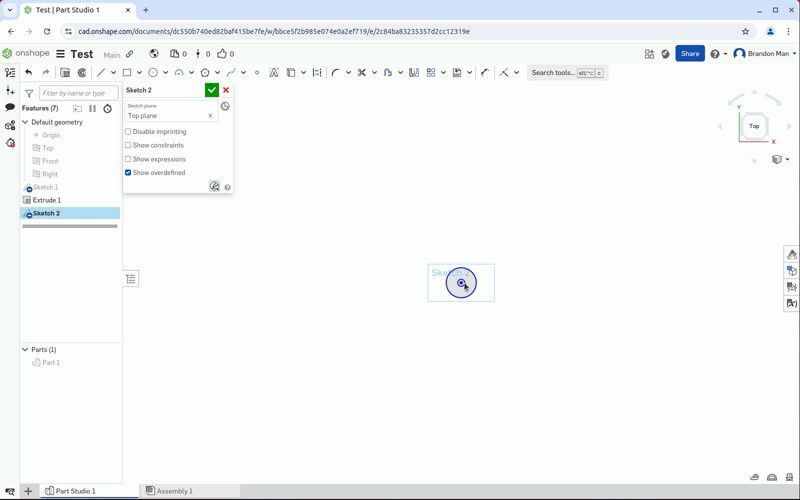
mouse_move(466, 270)
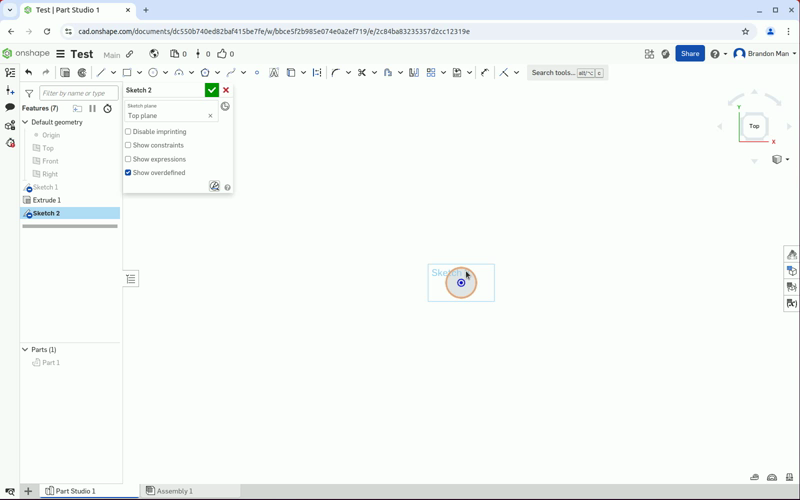
scroll(6)
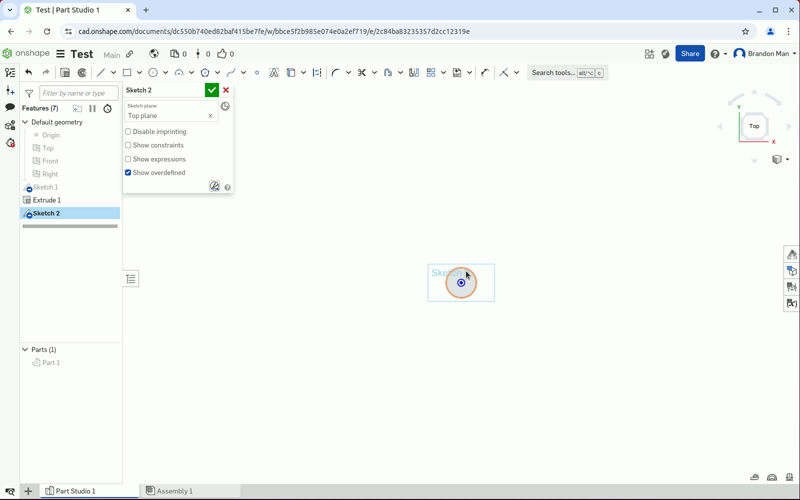
scroll(6)
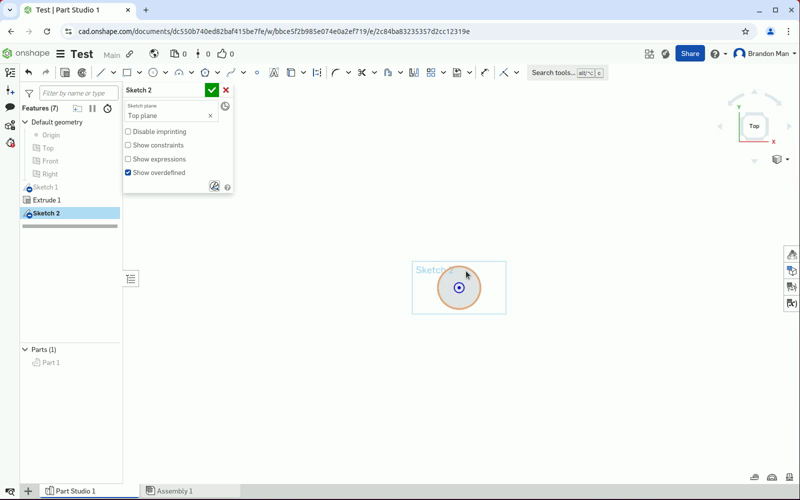
scroll(6)
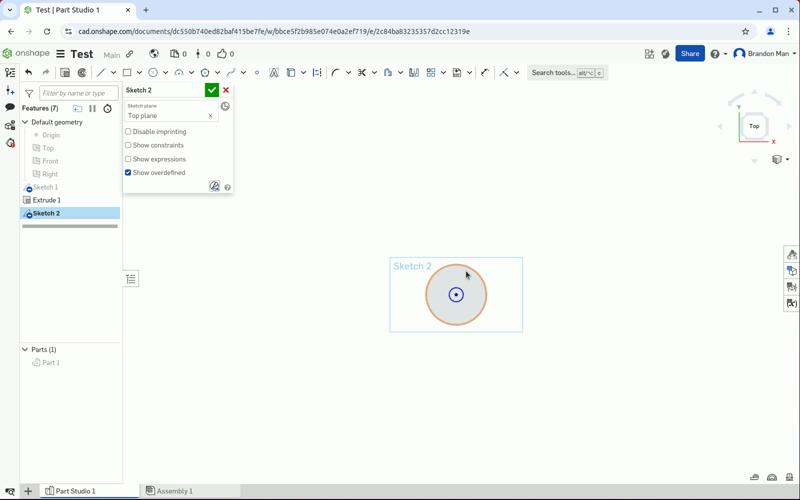
scroll(6)
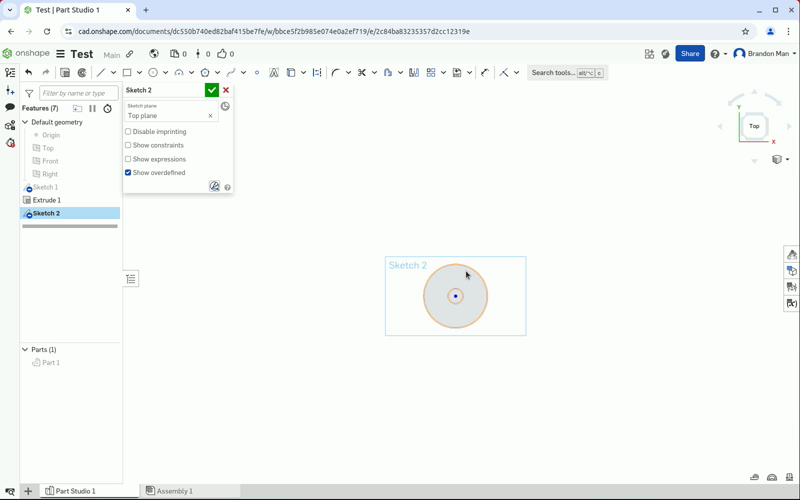
scroll(6)
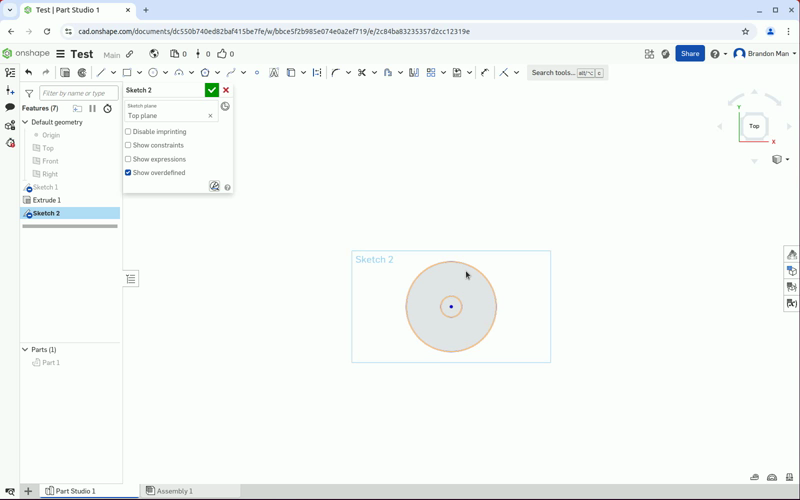
scroll(6)
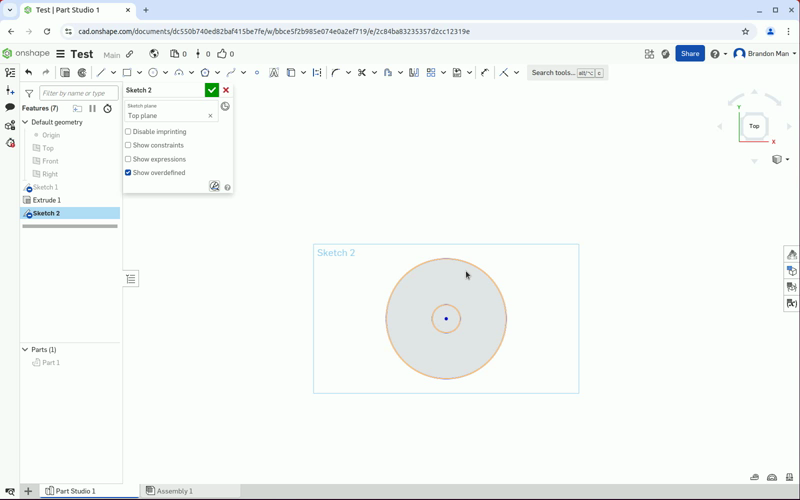
scroll(6)
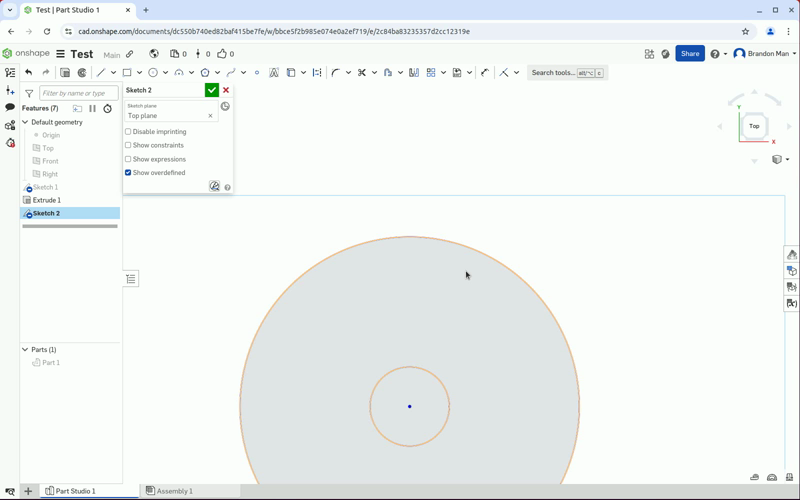
click(466, 270)
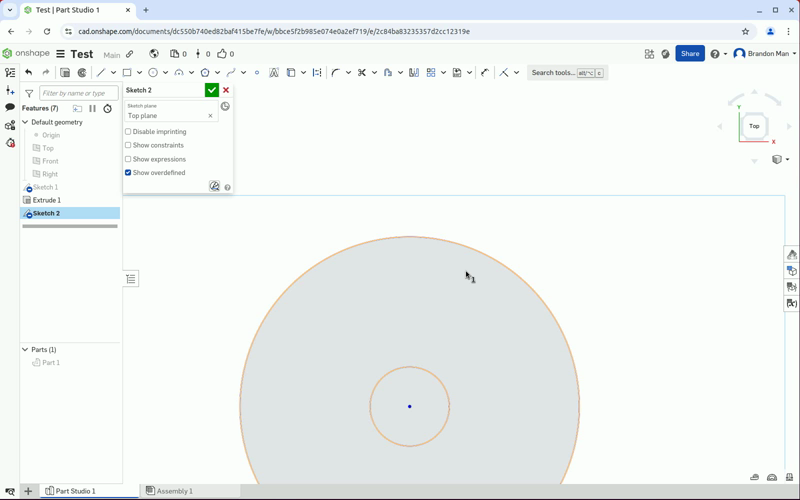
scroll(-6)
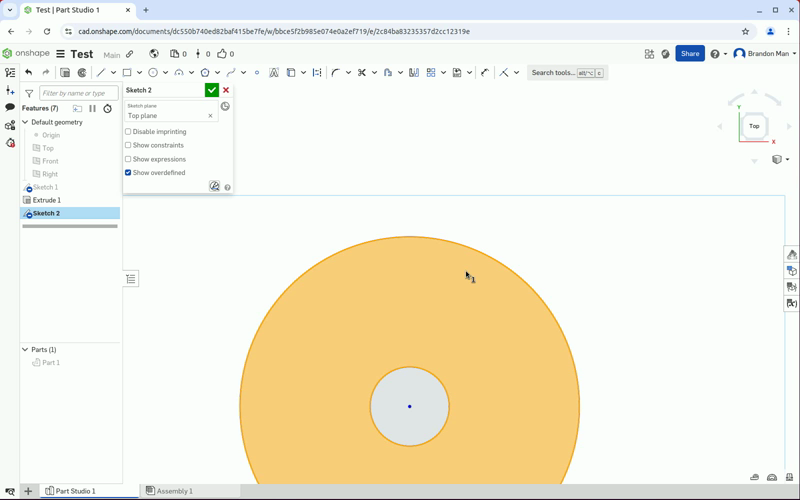
scroll(-6)
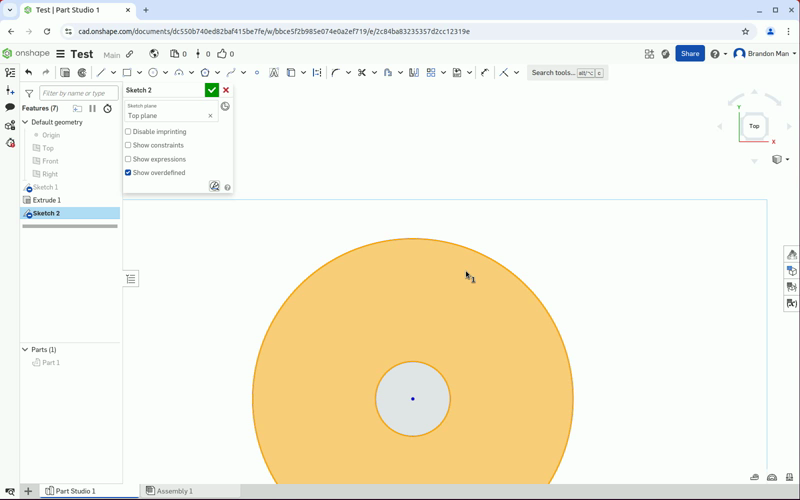
scroll(-6)
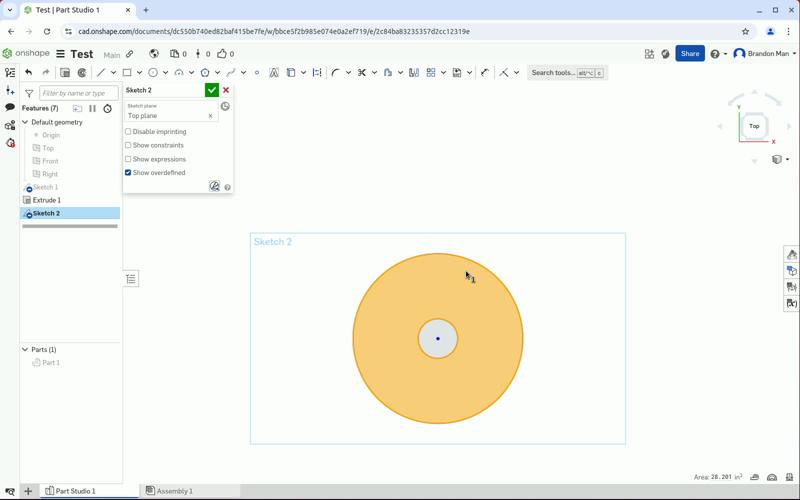
scroll(-6)
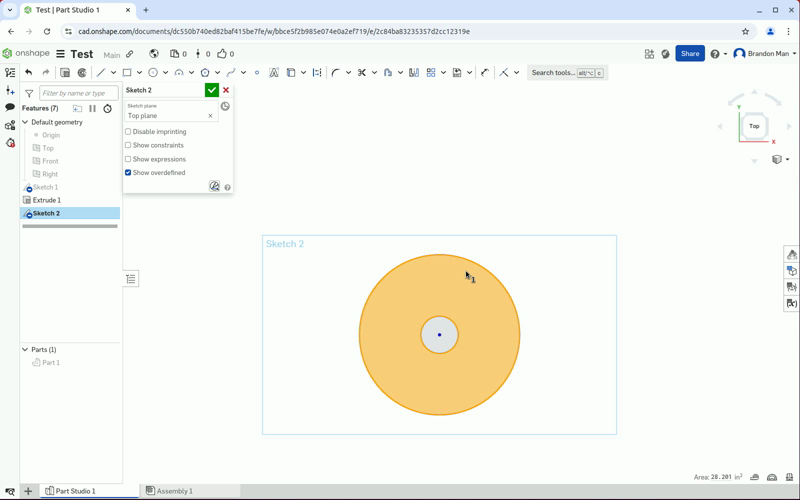
scroll(-6)
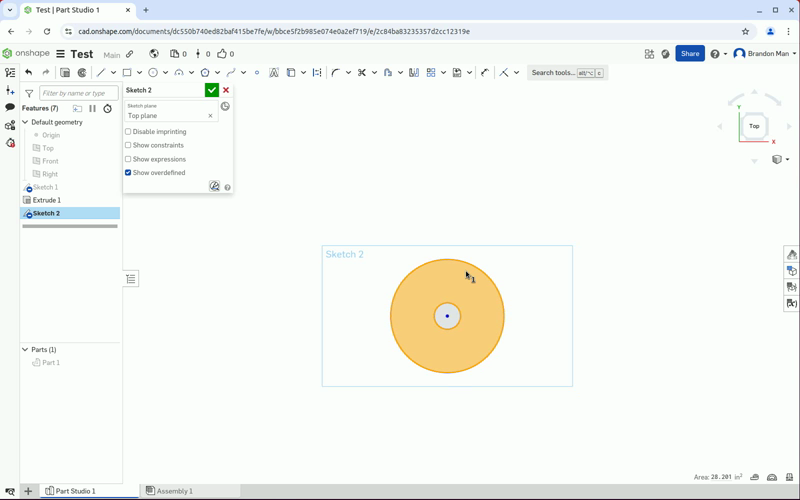
scroll(-6)
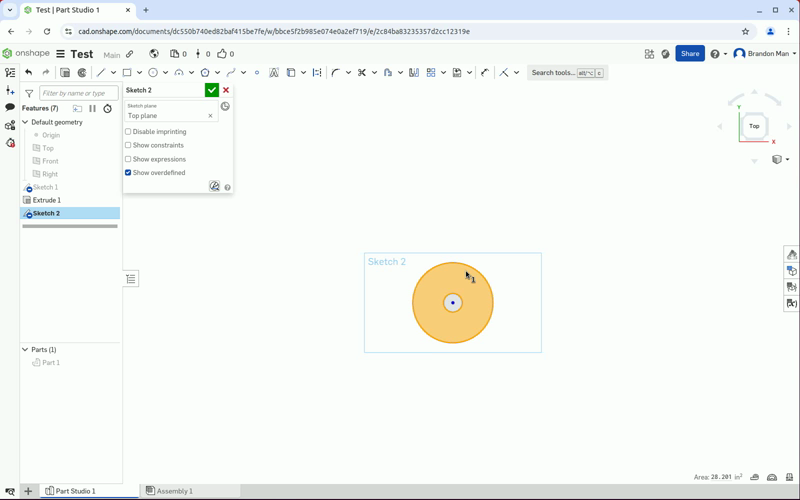
scroll(-6)
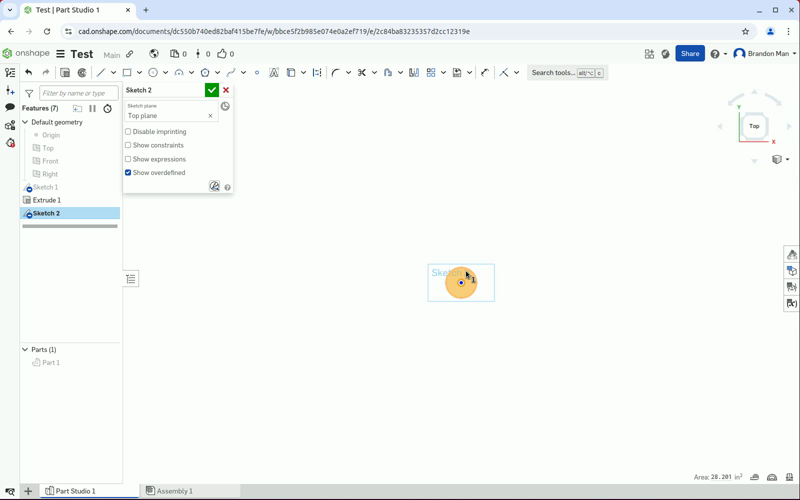
mouse_move(73, 352)
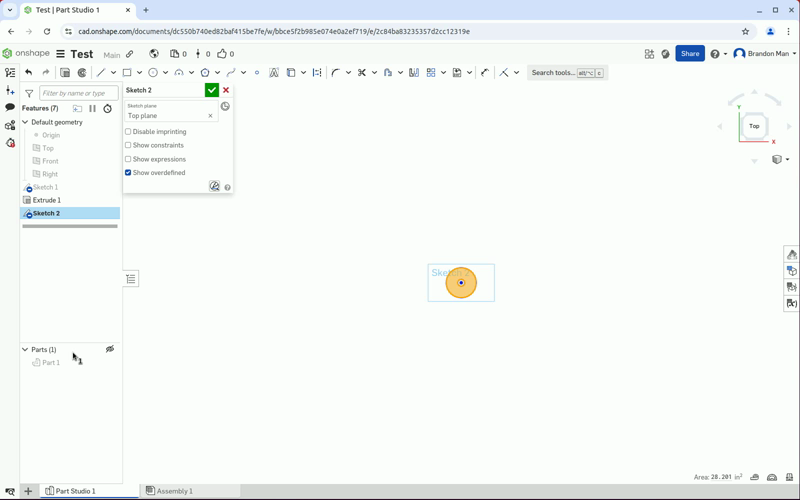
key(shift+y)
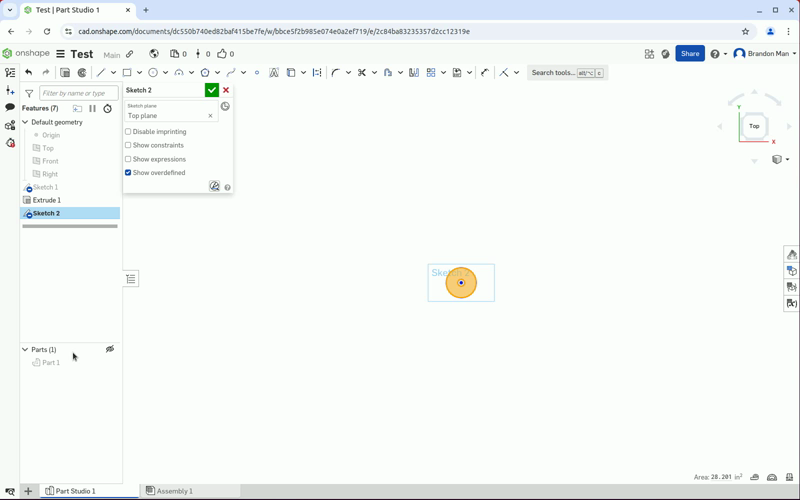
key(shift+e)
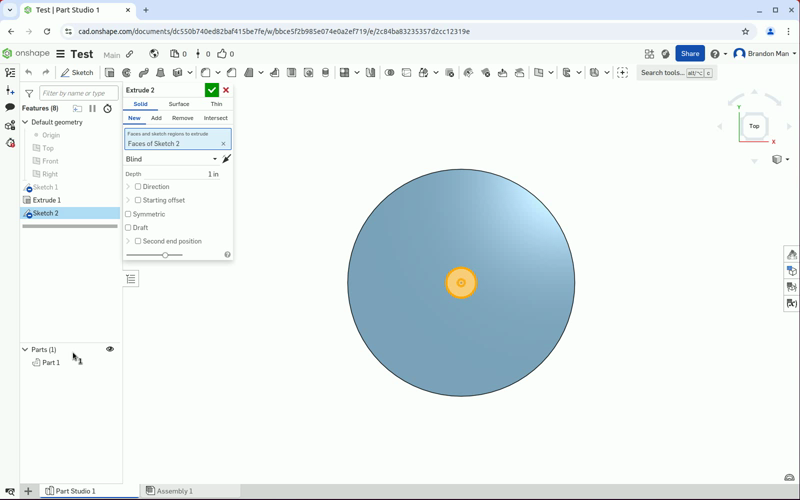
mouse_move(143, 106)
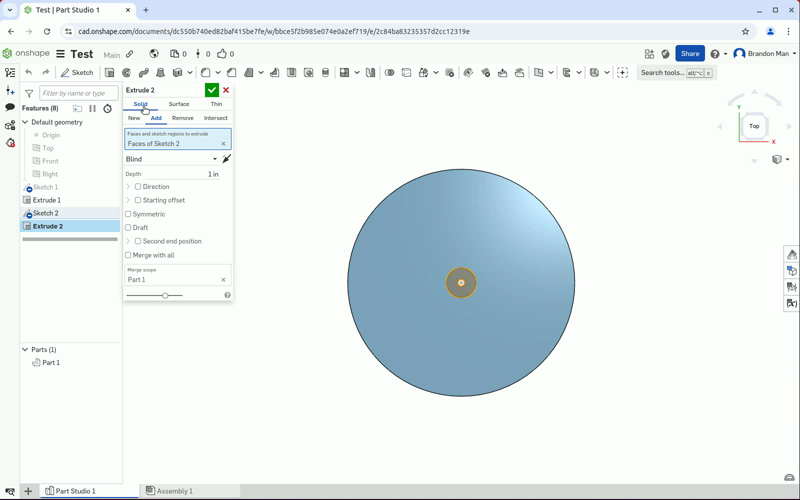
click(143, 106)
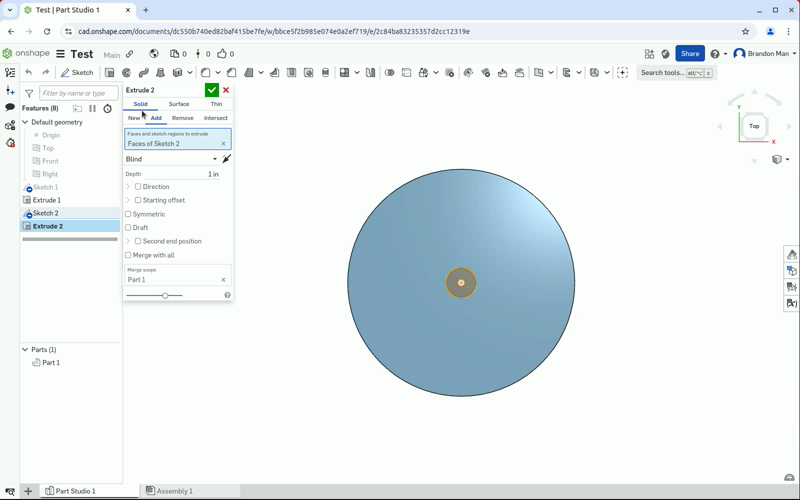
mouse_move(137, 120)
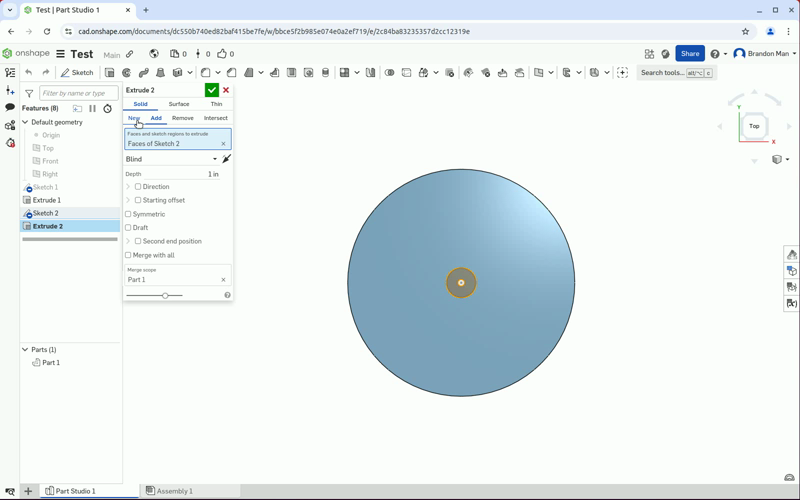
click(137, 120)
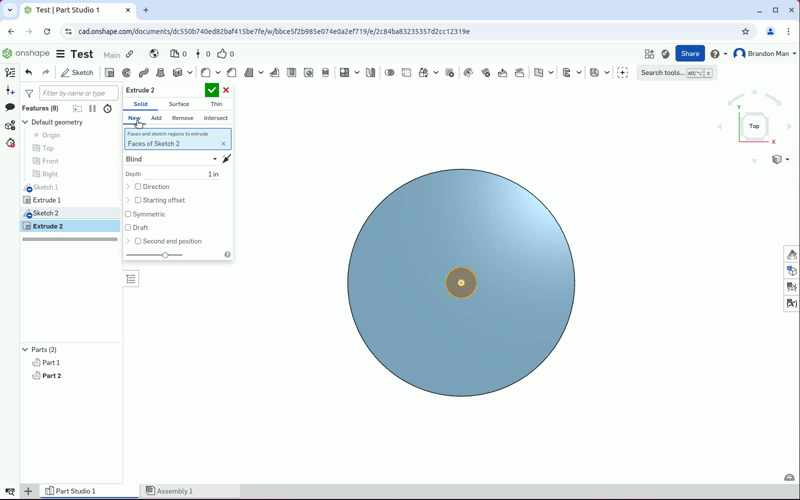
key(tab, 4)
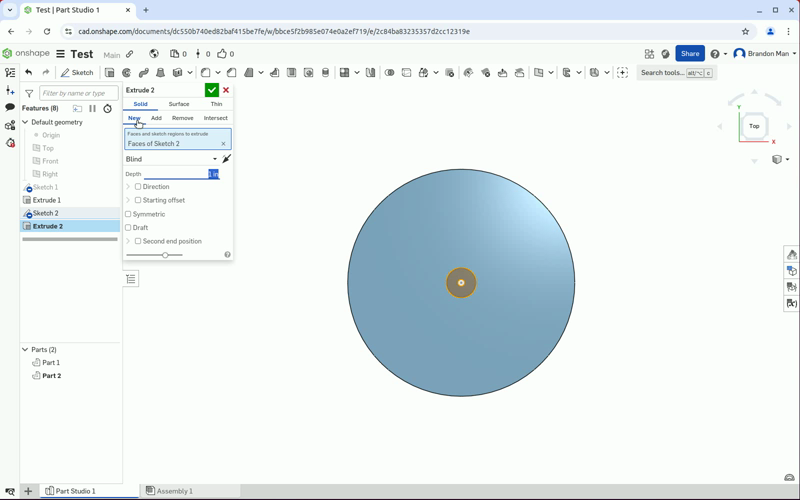
text(0.722)
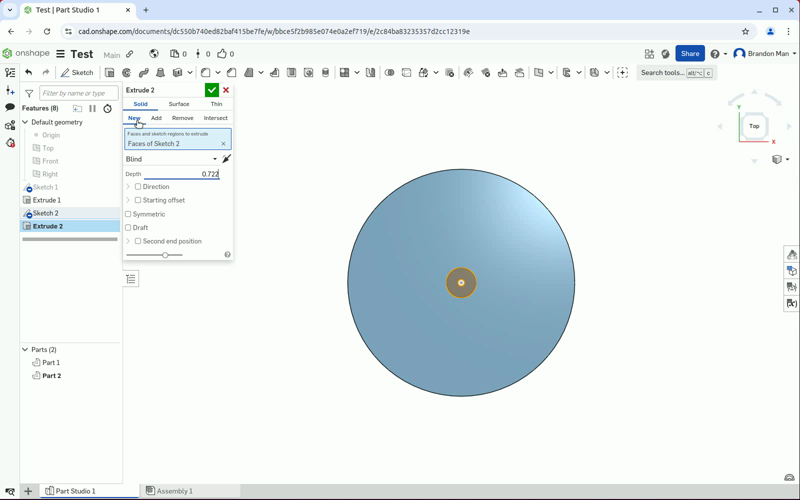
key(enter)
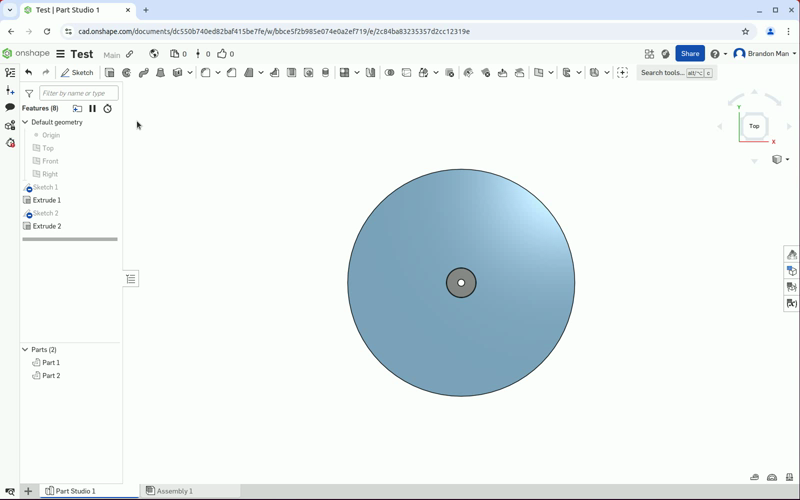
key(shift+h)
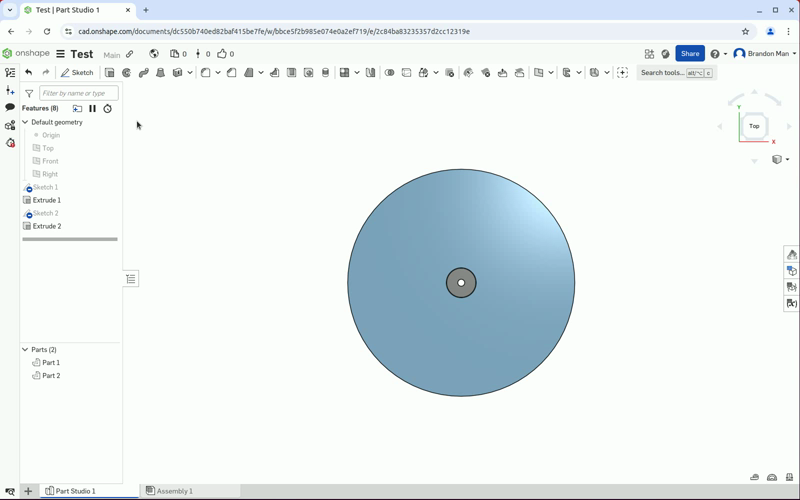
key(shift+h)
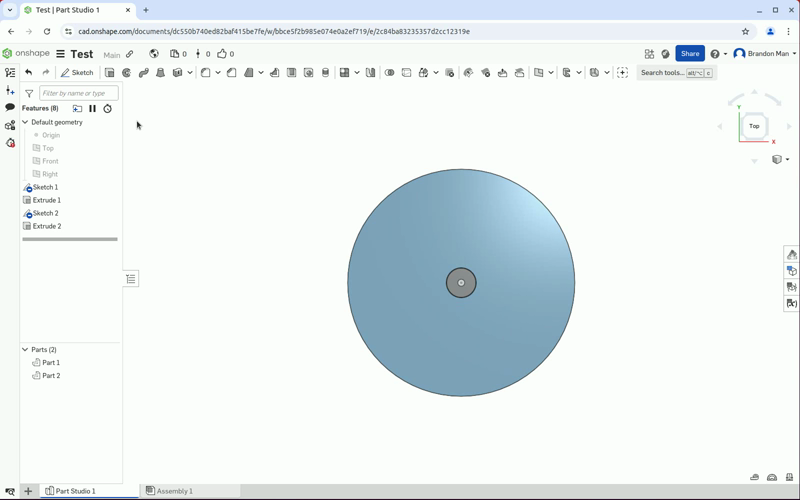
key(shift+7)
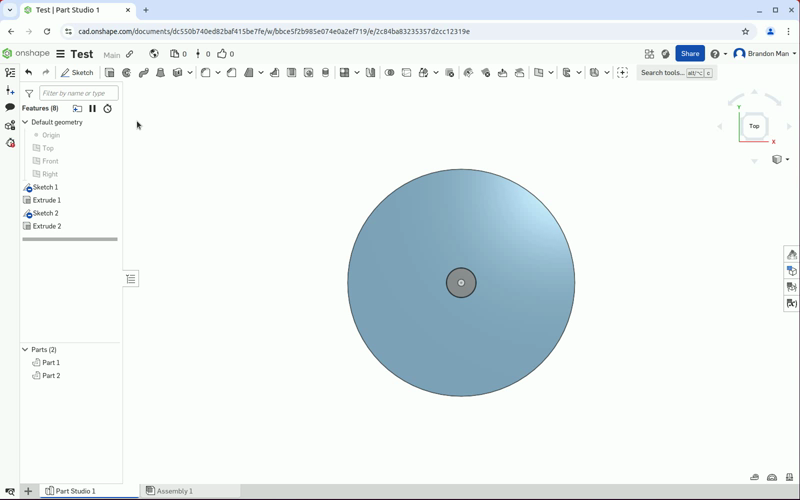
key(up, 3)
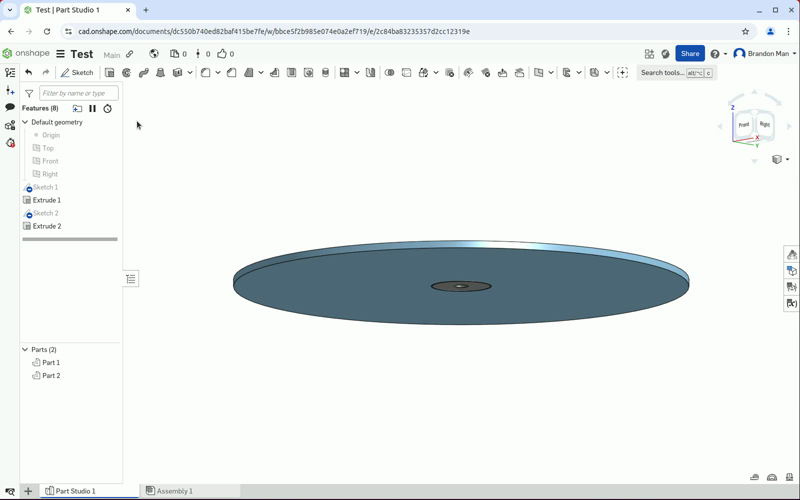
key(left, 3)
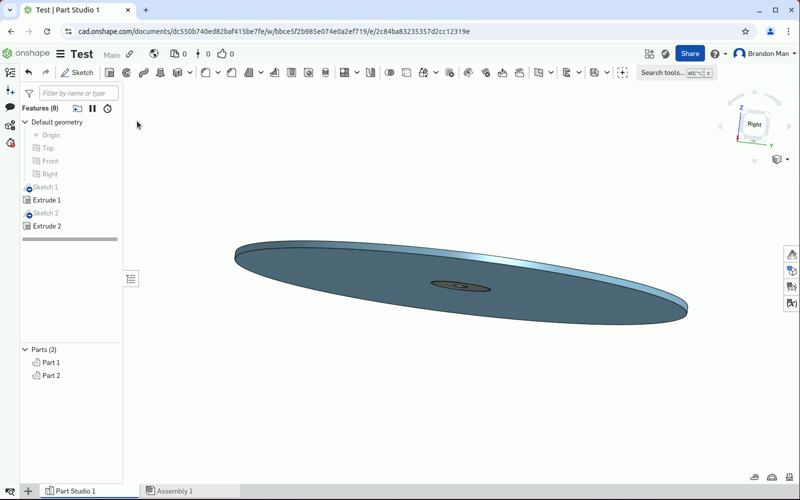
key(right, 3)
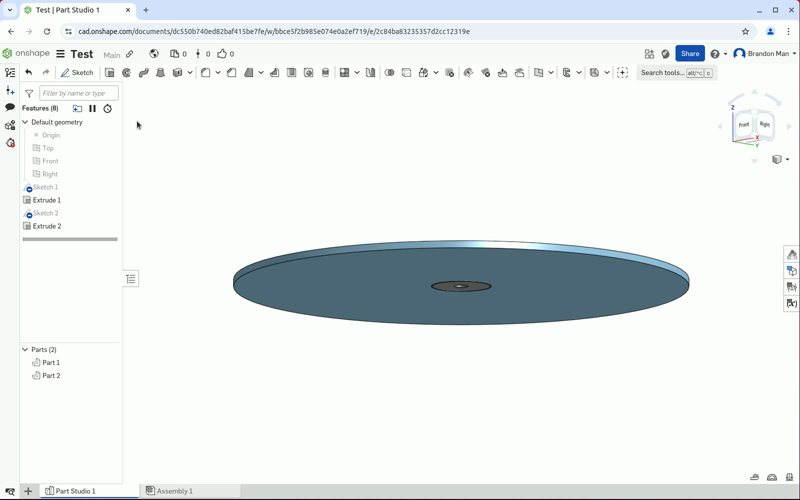
key(down, 3)
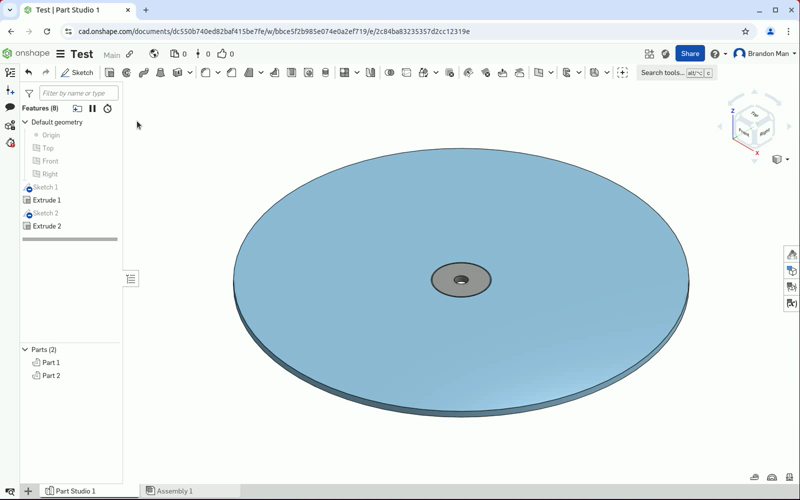
mouse_move(73, 189)
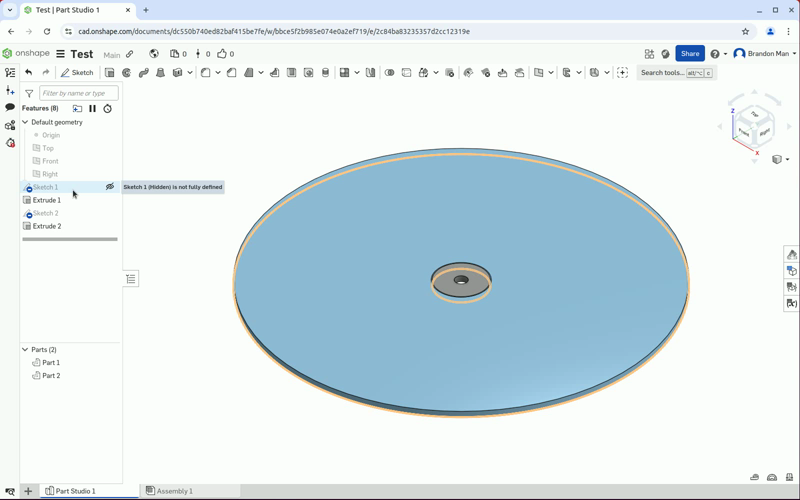
click(73, 189)